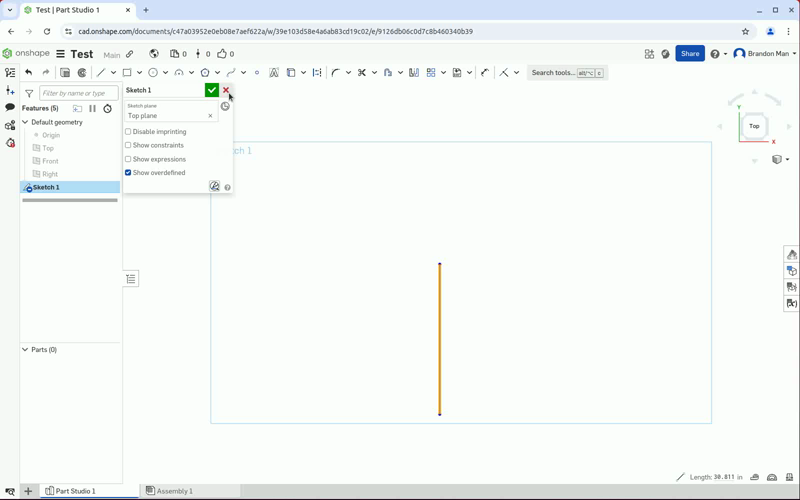
key(shift+h)
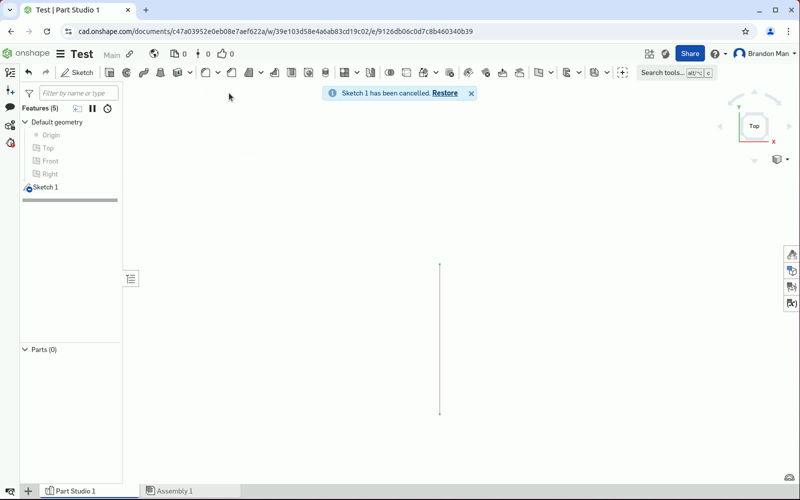
key(shift+s)
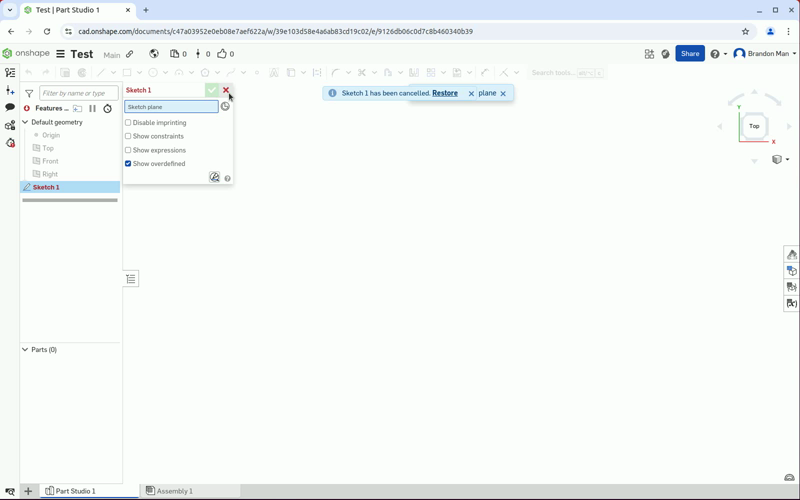
mouse_move(73, 150)
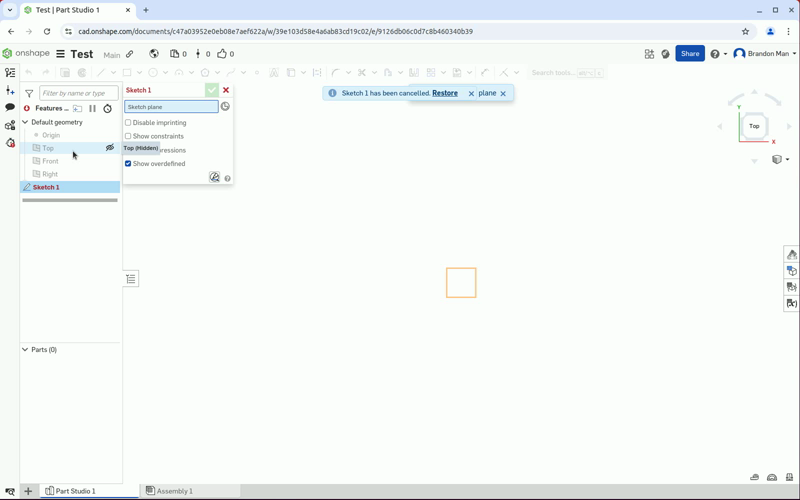
click(73, 150)
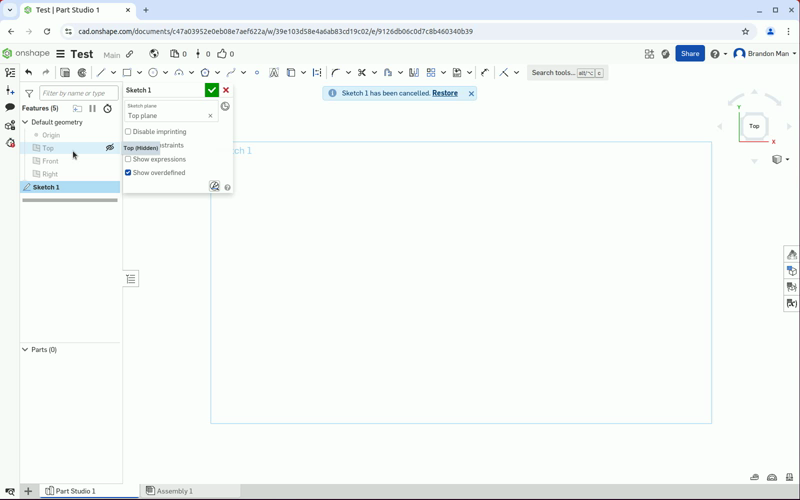
mouse_move(73, 352)
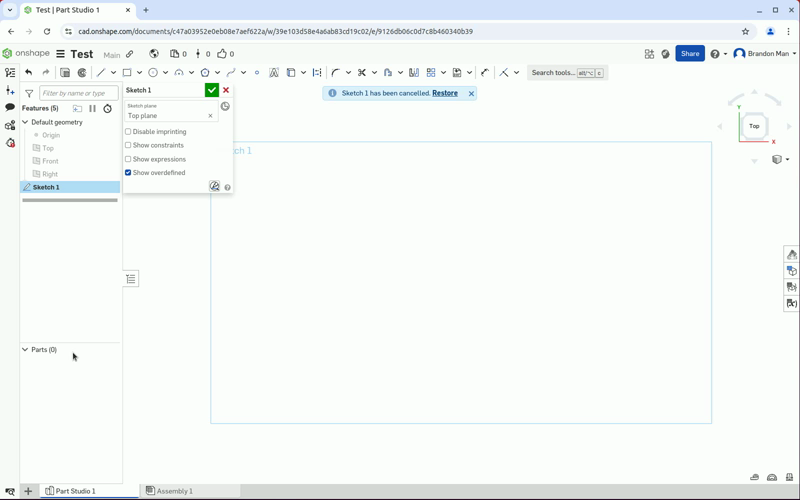
key(y)
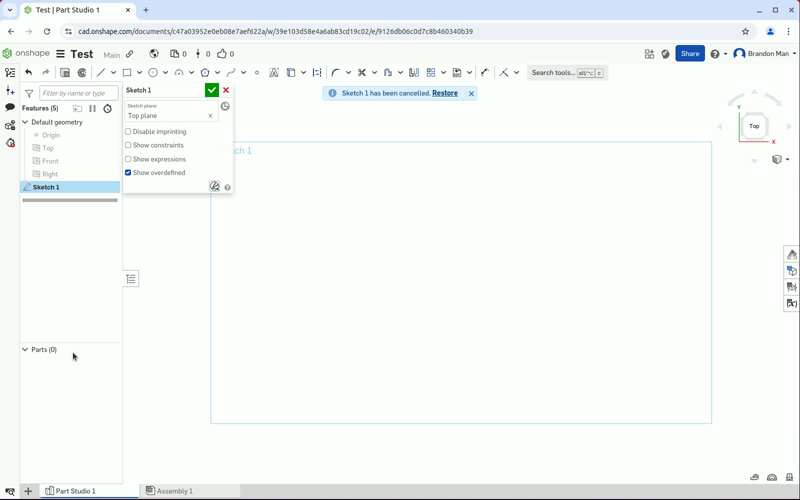
key(l)
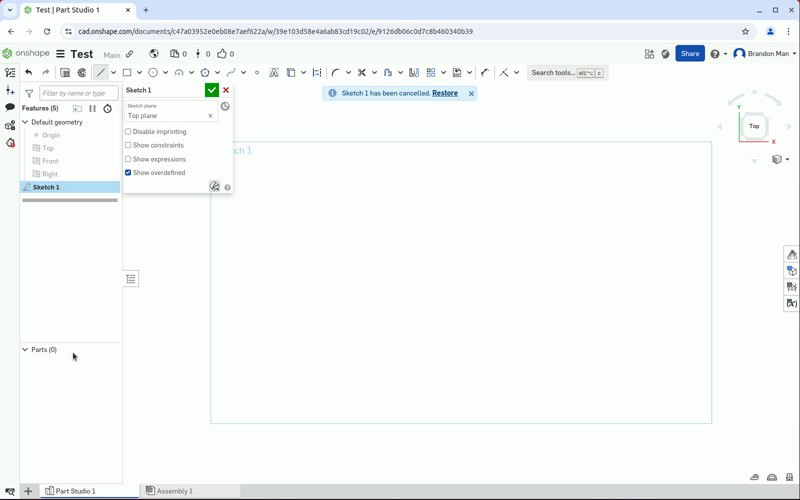
key_down(shift)
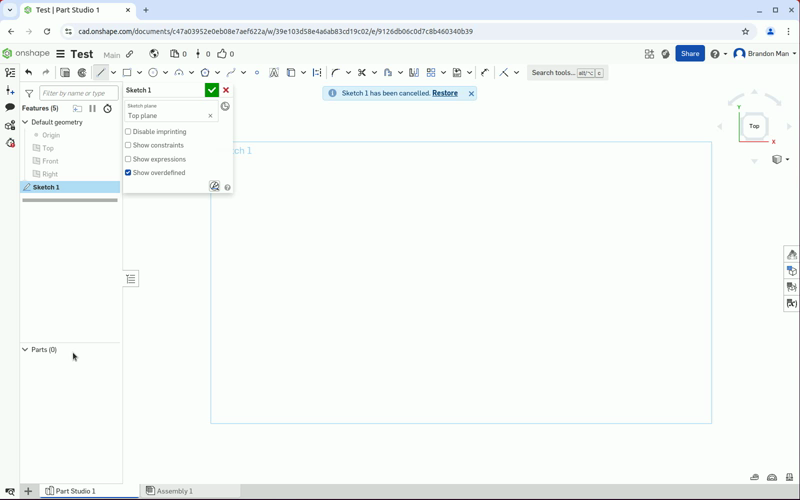
mouse_move(460, 282)
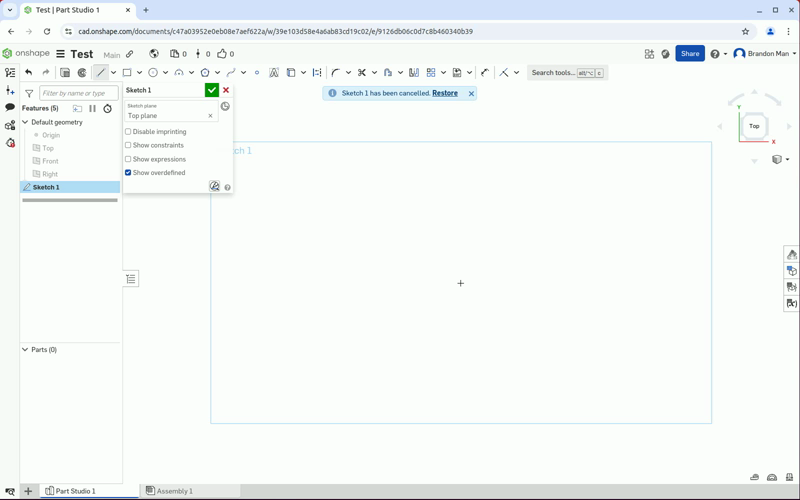
click(460, 282)
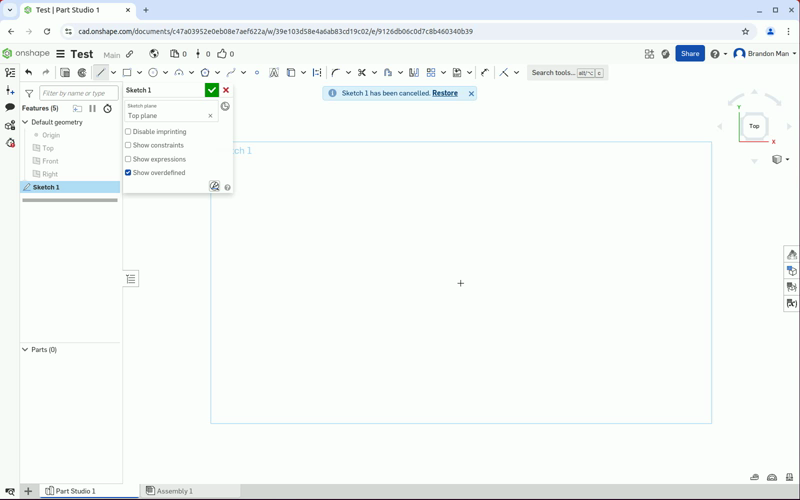
key_up(shift)
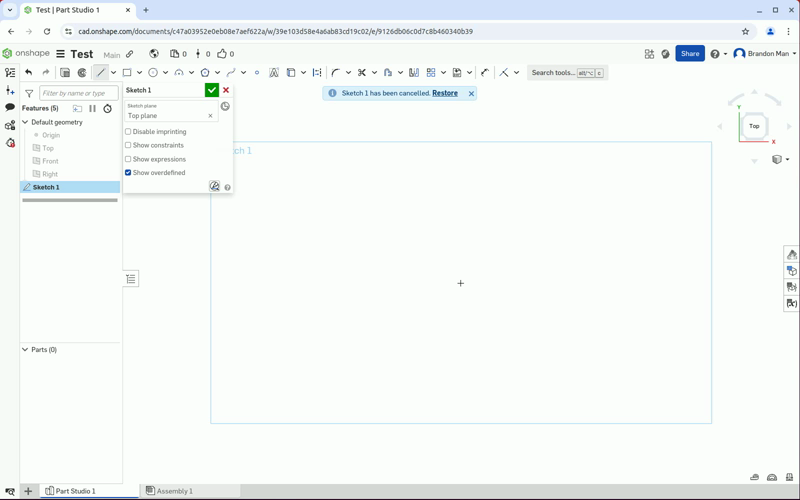
key_down(shift)
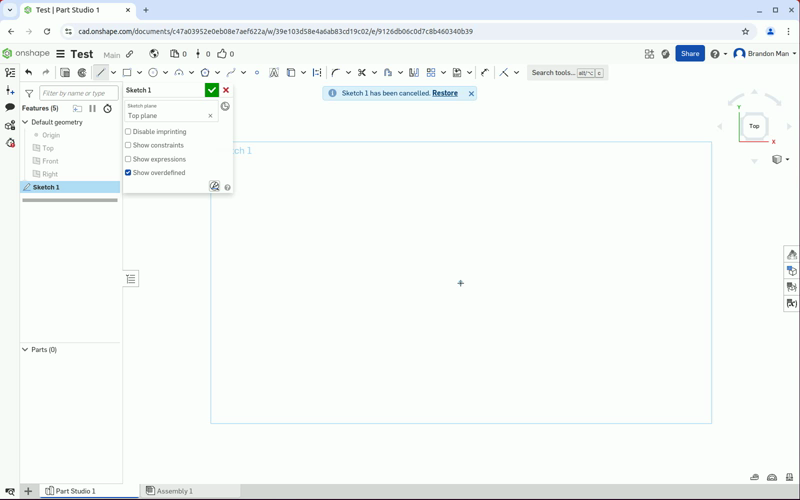
mouse_move(573, 282)
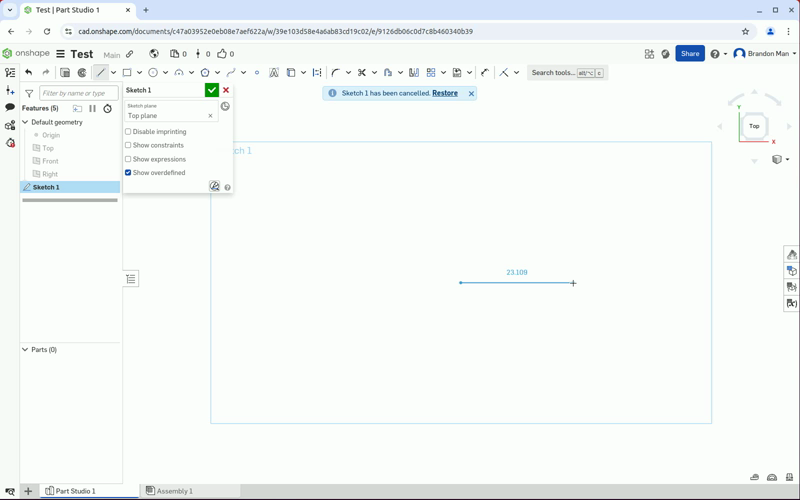
click(573, 282)
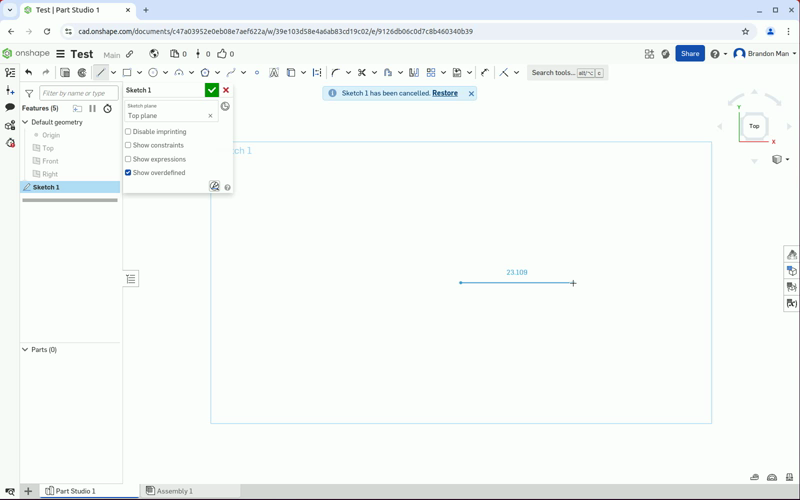
key_up(shift)
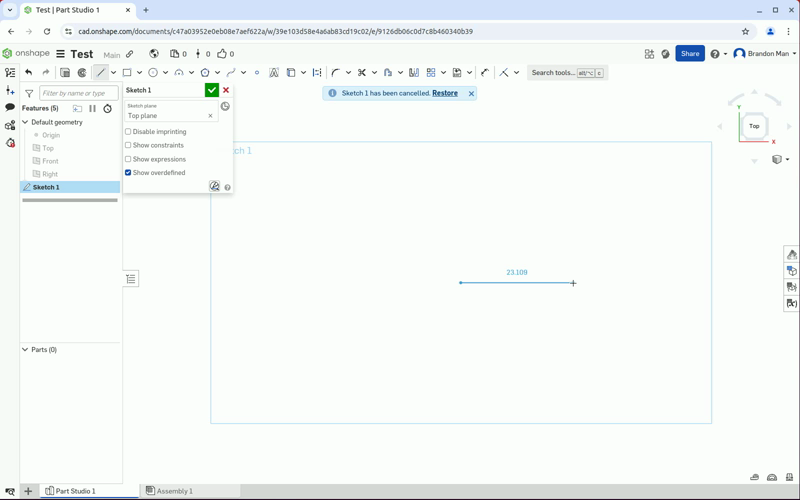
key_down(shift)
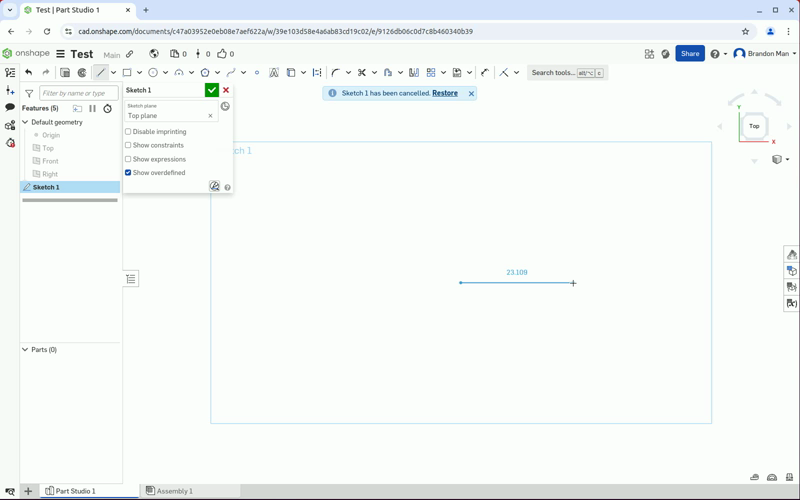
mouse_move(589, 282)
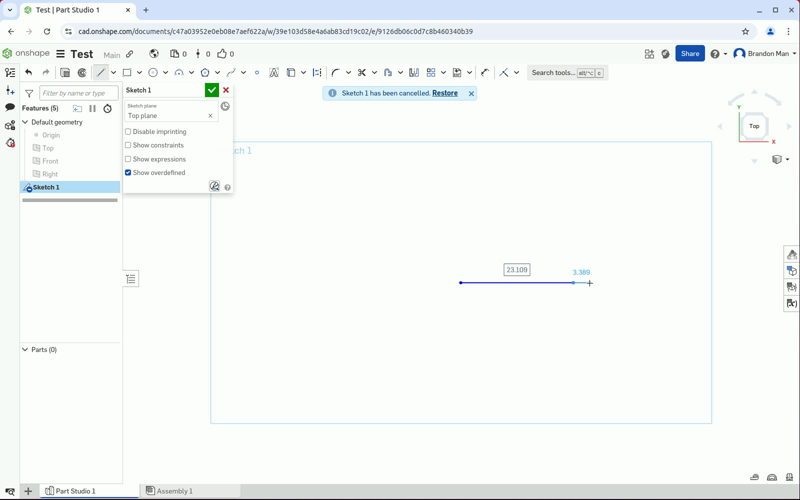
mouse_move(573, 227)
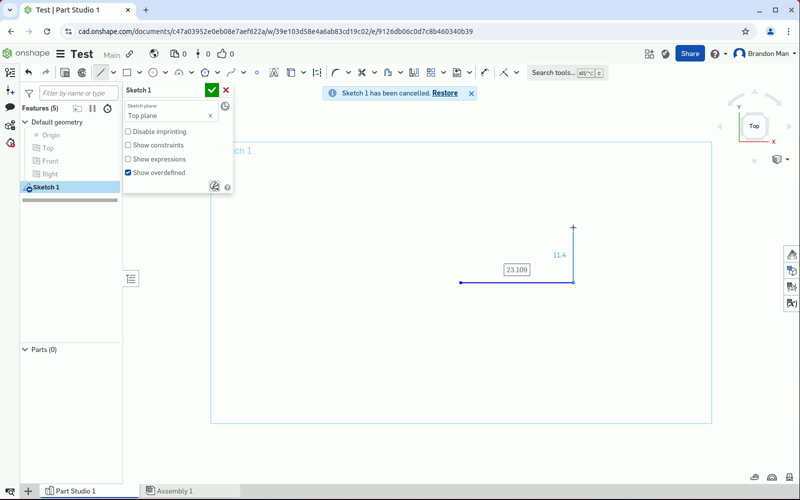
click(573, 227)
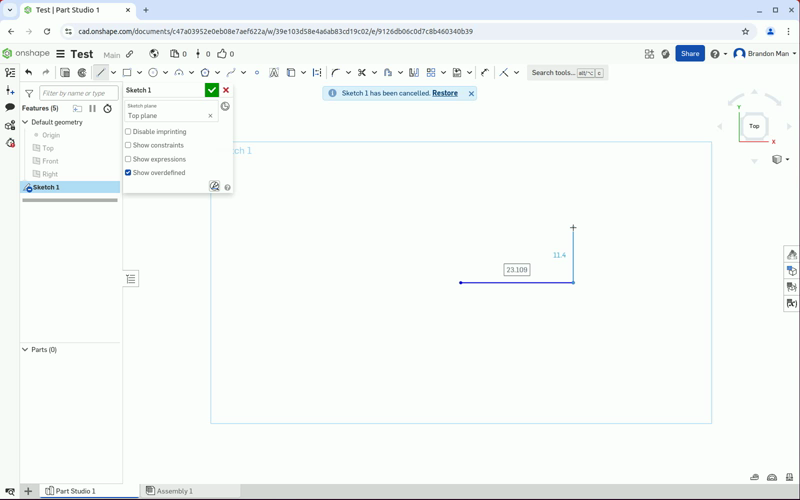
key_up(shift)
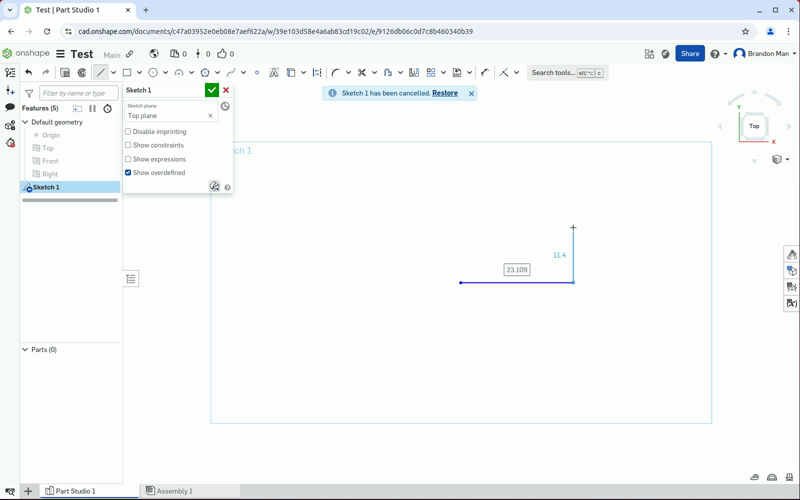
key_down(shift)
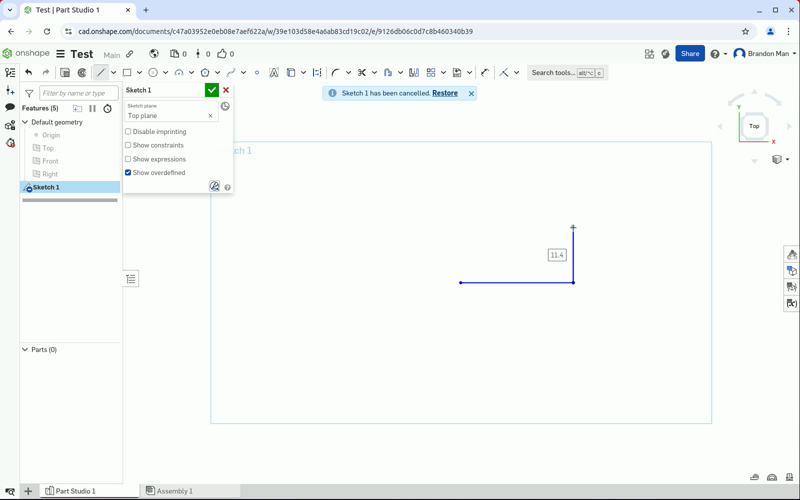
mouse_move(460, 227)
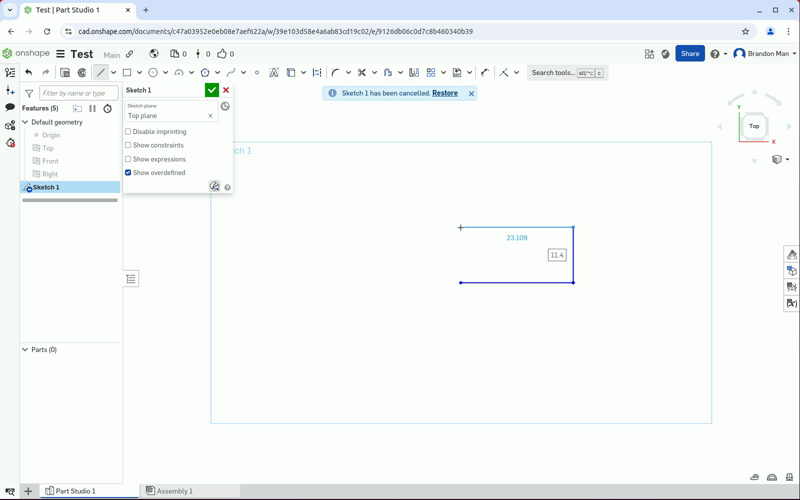
click(460, 227)
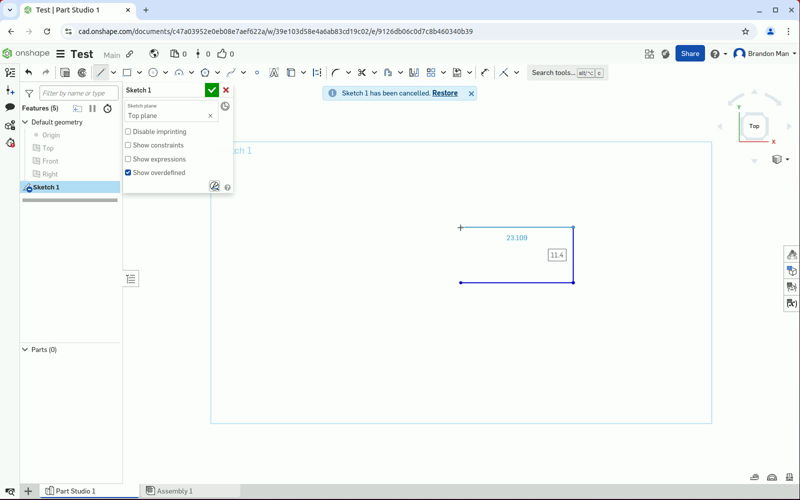
key_up(shift)
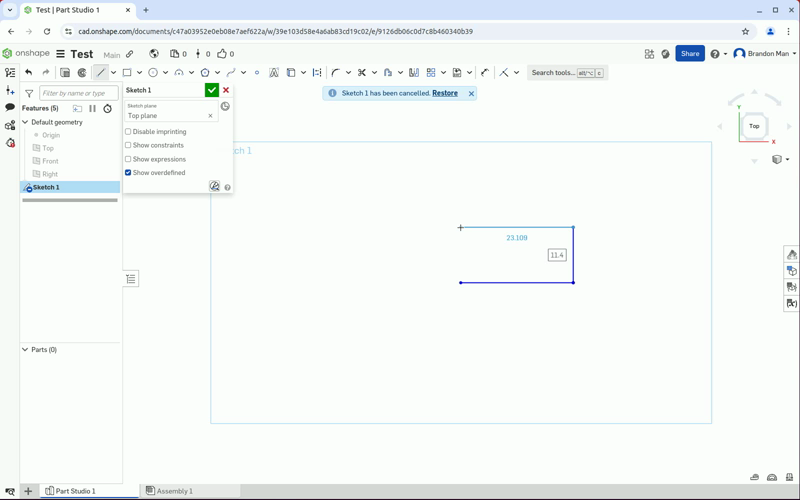
mouse_move(490, 227)
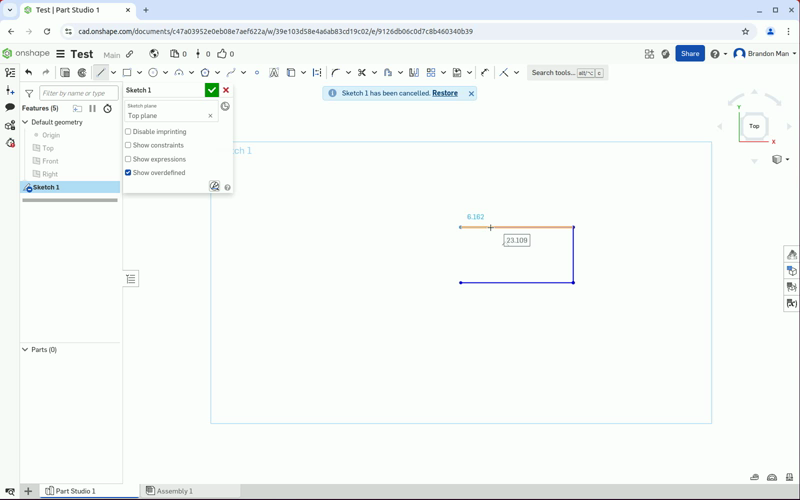
key_down(shift)
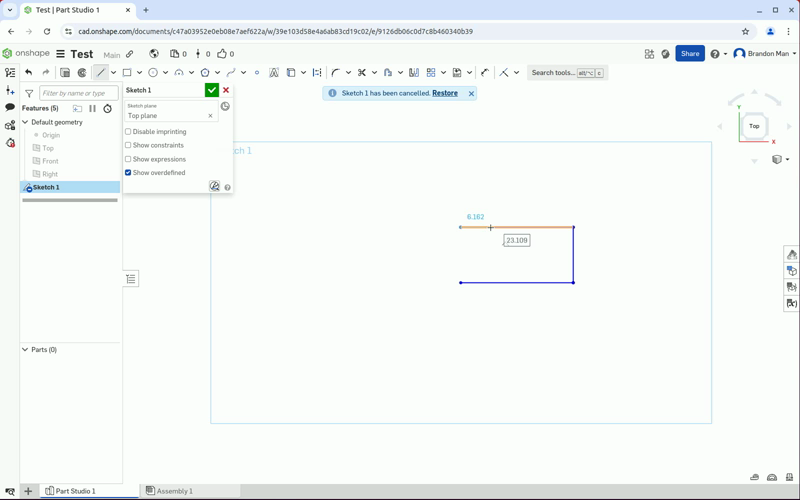
mouse_move(460, 282)
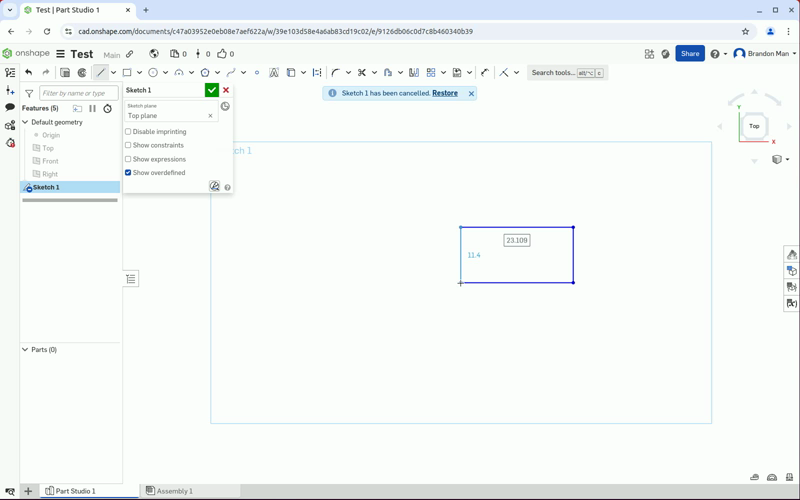
key_up(shift)
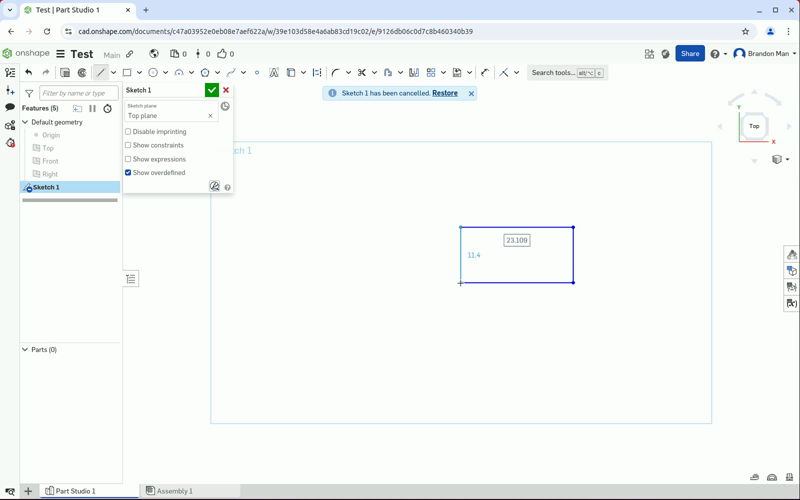
click(460, 282)
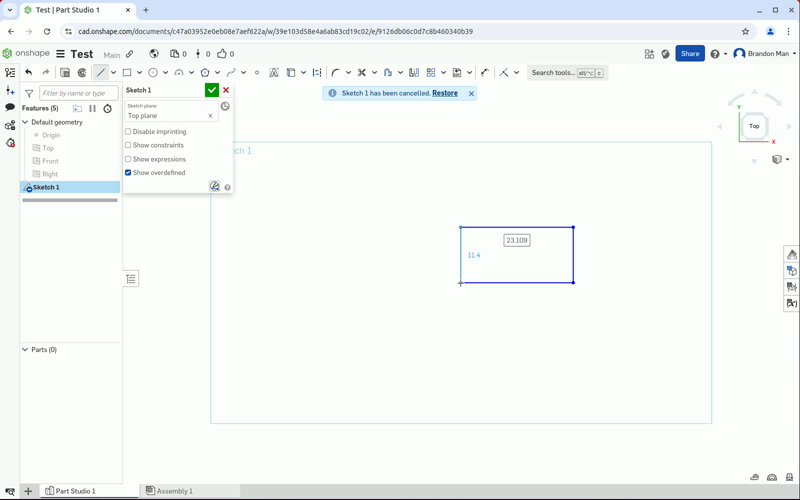
key(esc)
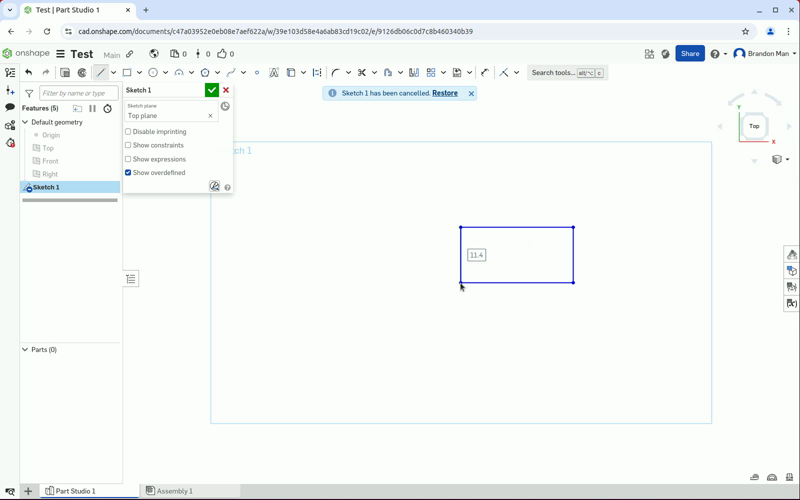
mouse_move(534, 234)
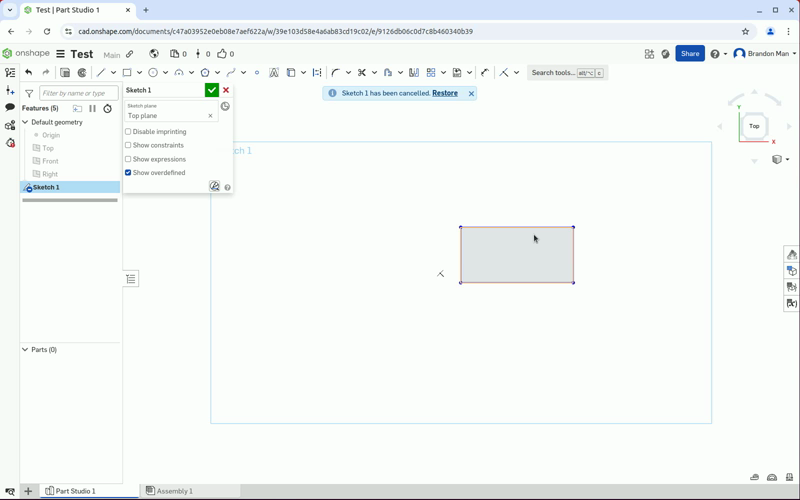
click(534, 234)
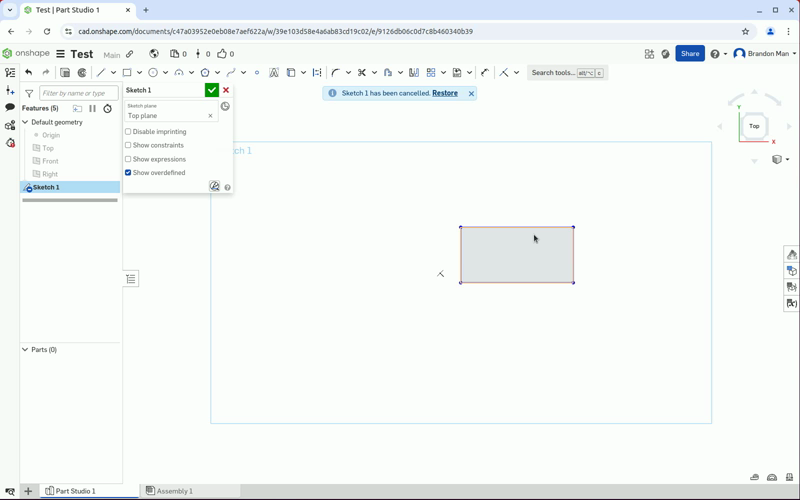
mouse_move(73, 352)
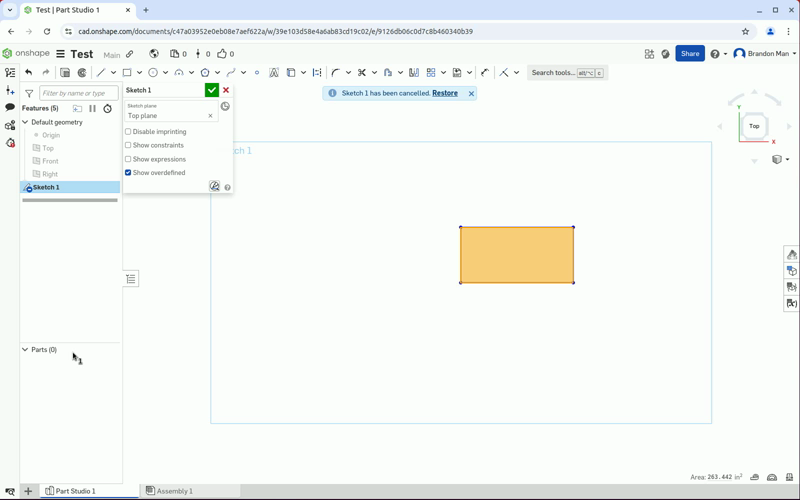
key(shift+y)
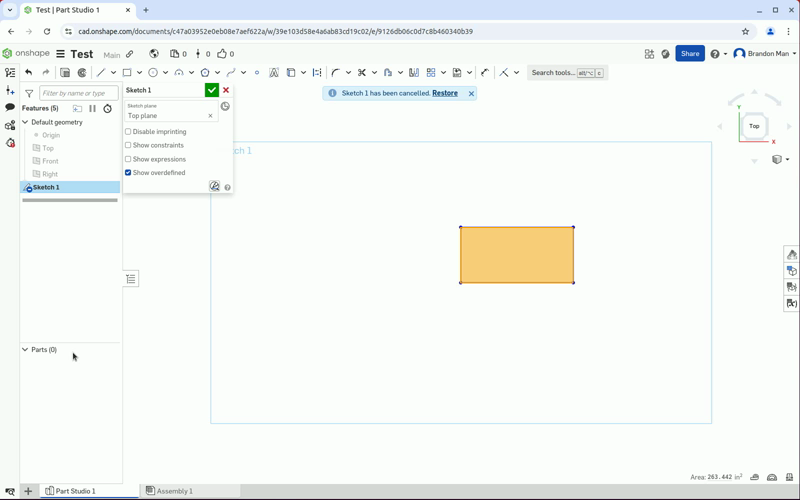
key(shift+e)
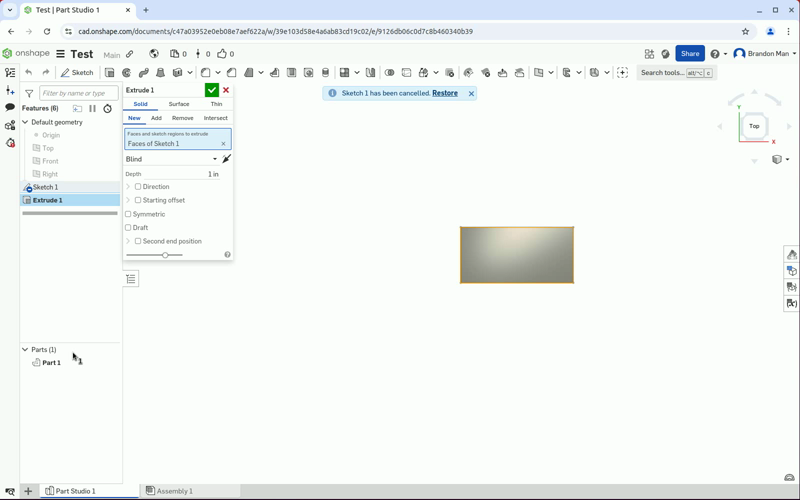
mouse_move(143, 106)
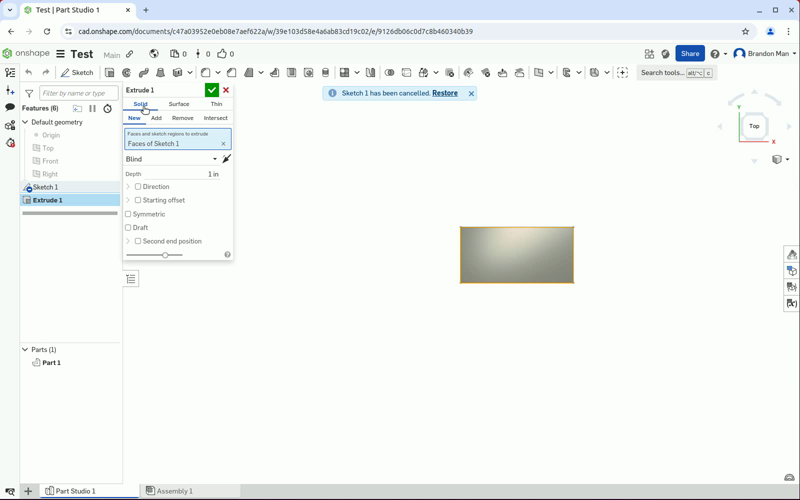
click(143, 106)
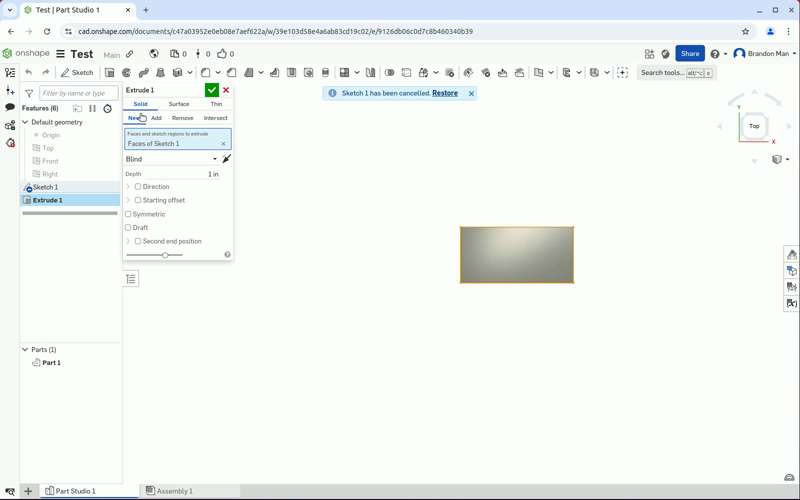
mouse_move(137, 120)
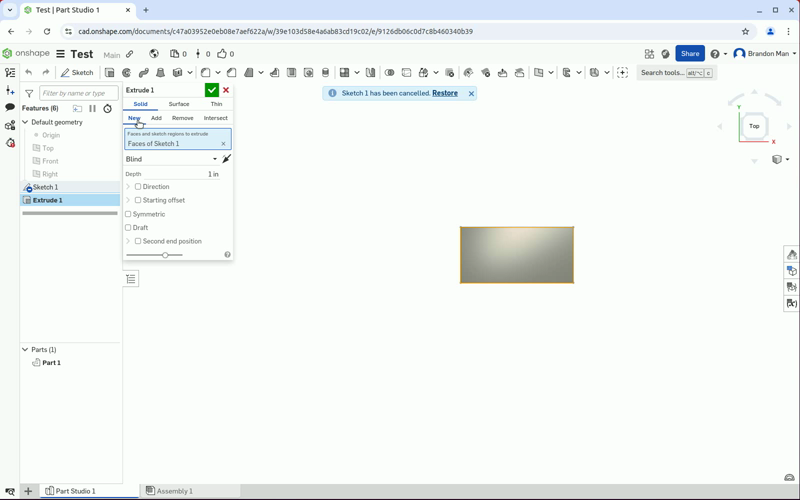
click(137, 120)
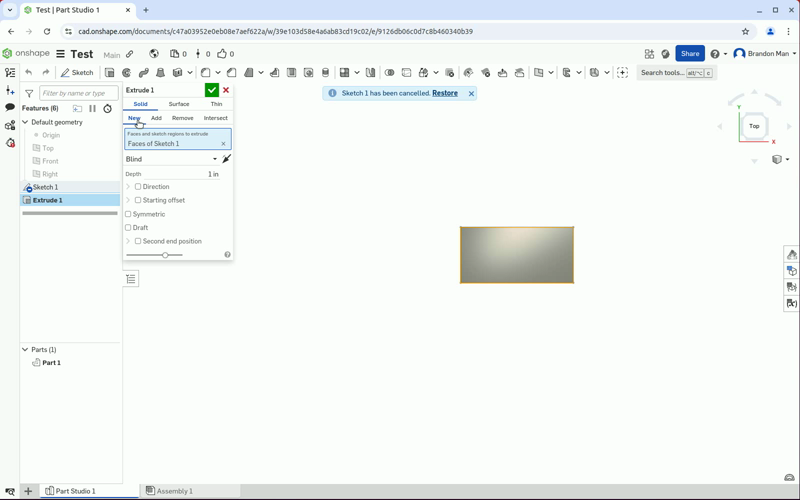
key(tab, 4)
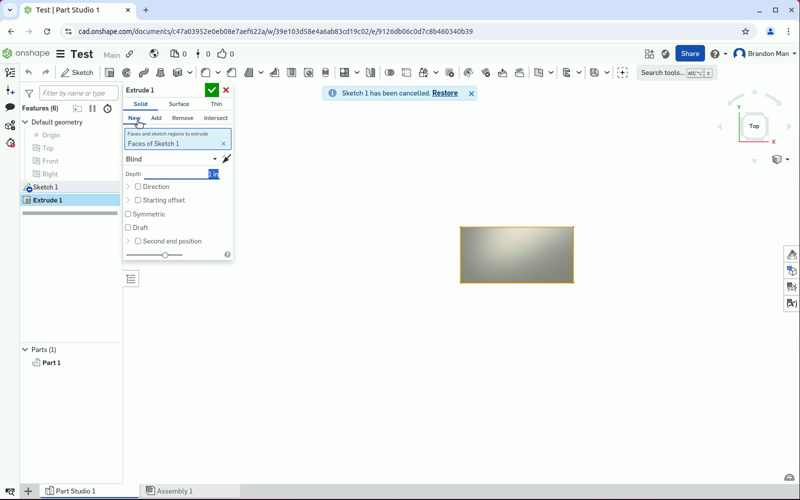
text(5.777)
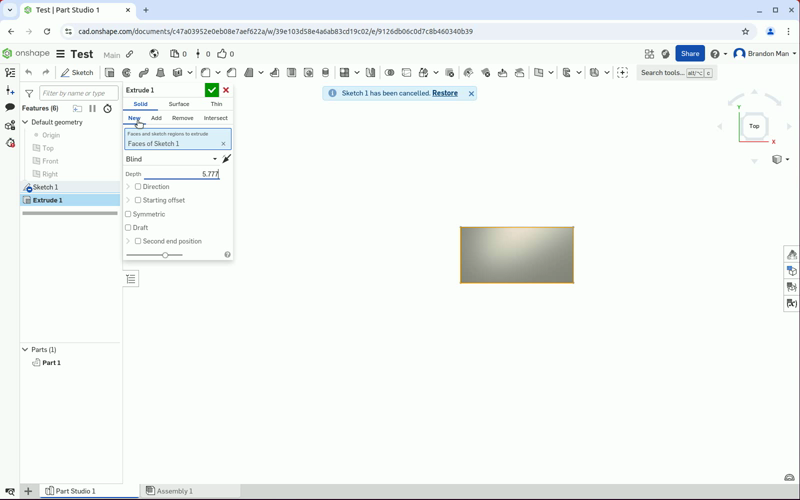
key(enter)
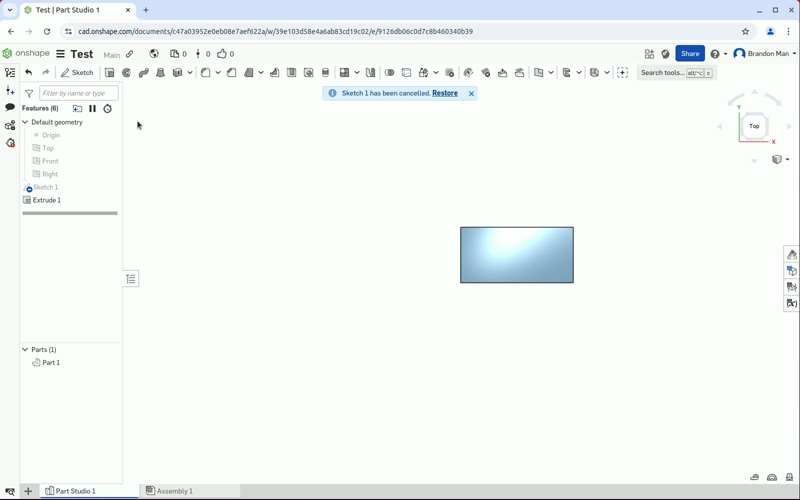
key(shift+h)
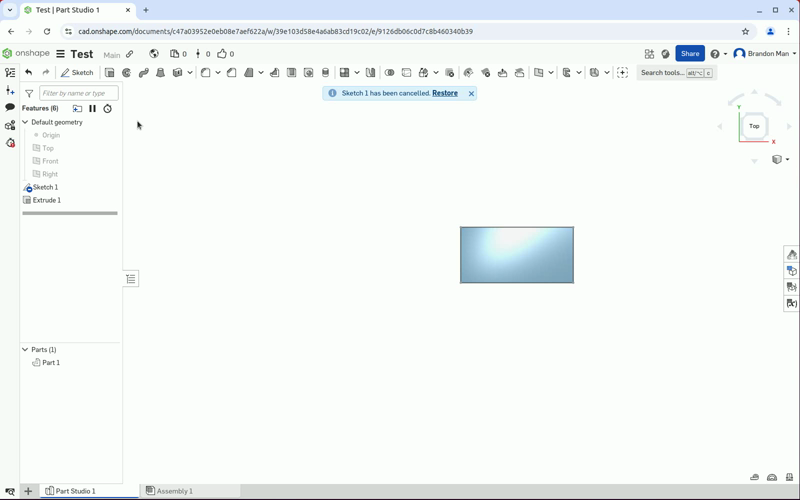
key(shift+h)
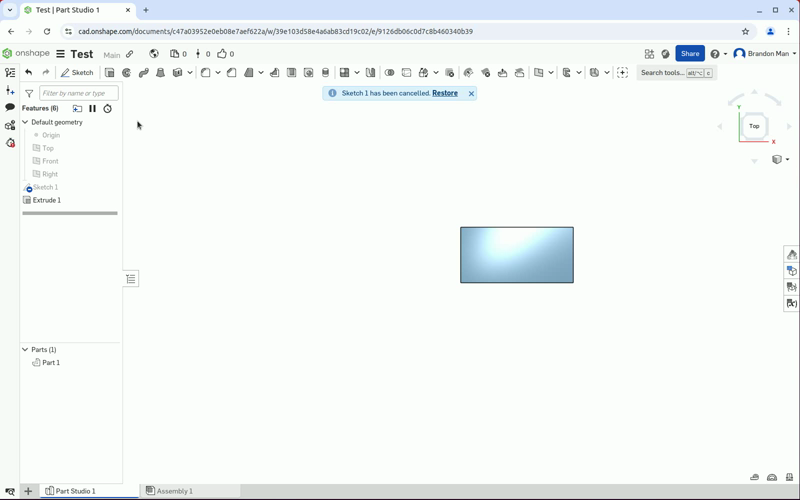
mouse_move(73, 189)
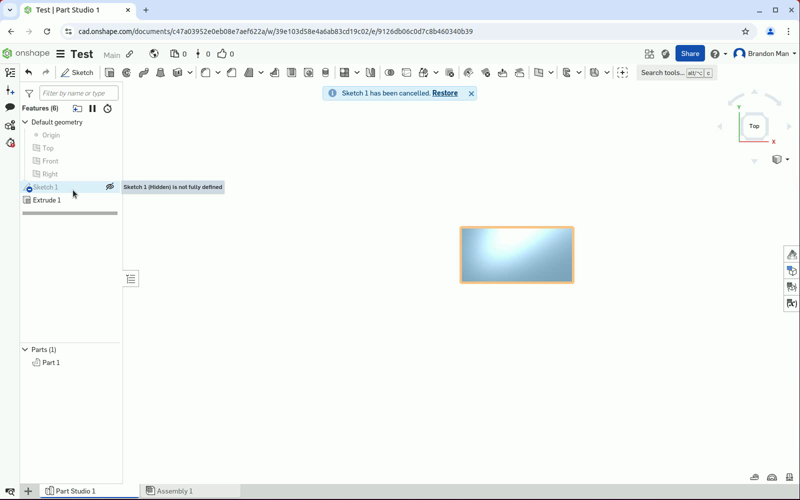
click(73, 189)
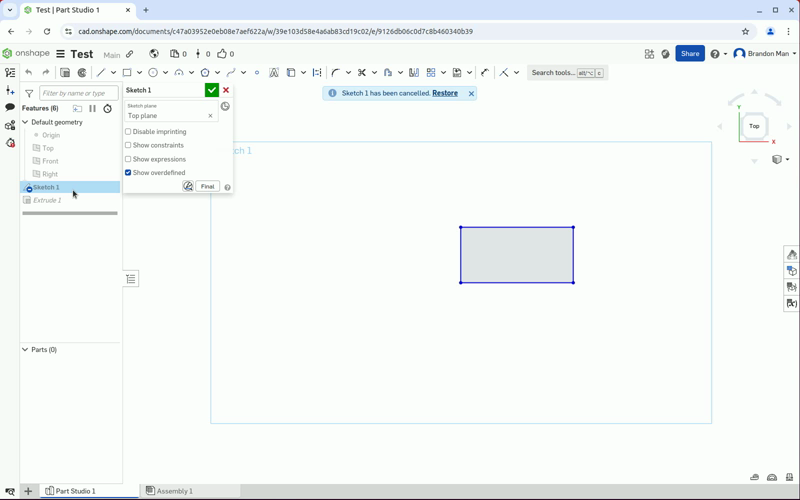
mouse_move(229, 92)
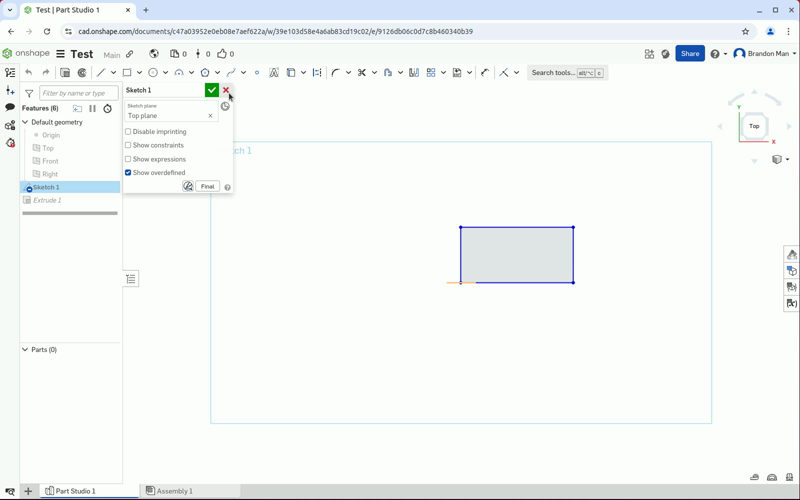
click(229, 92)
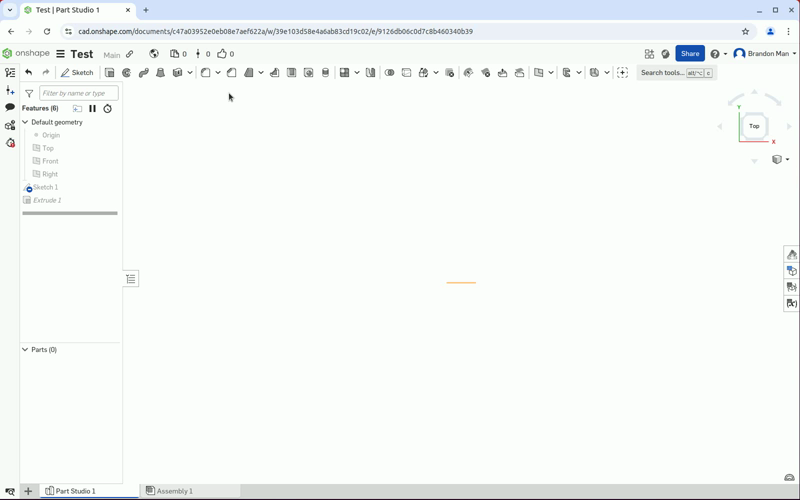
mouse_move(541, 75)
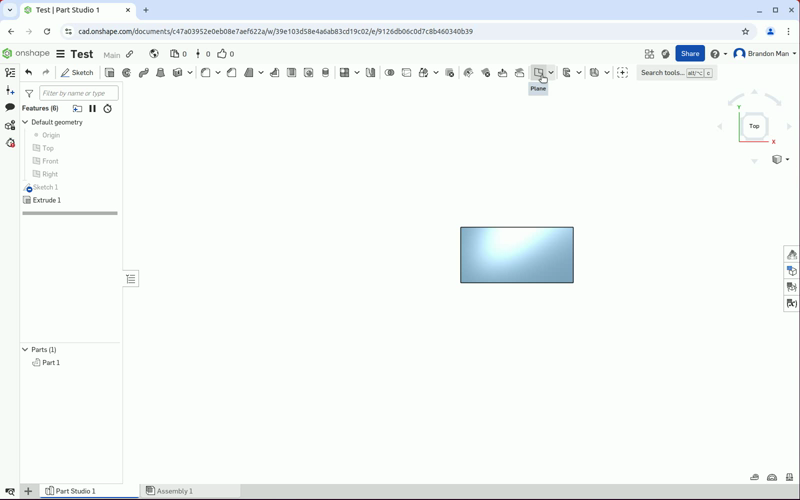
click(541, 75)
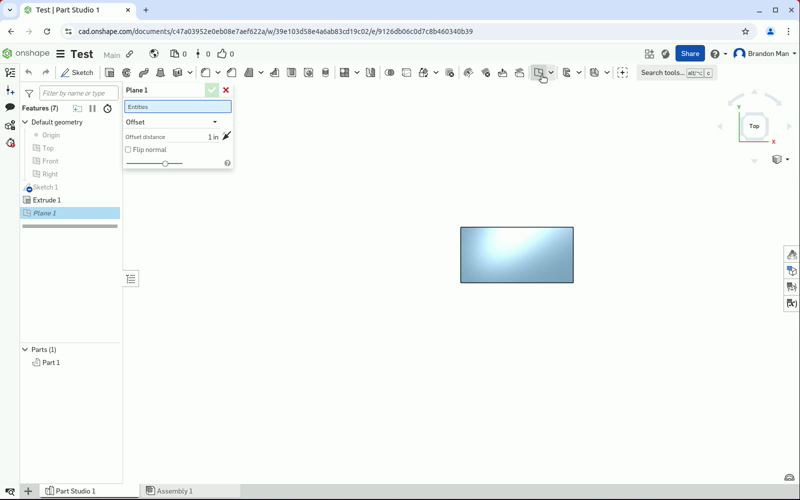
mouse_move(73, 150)
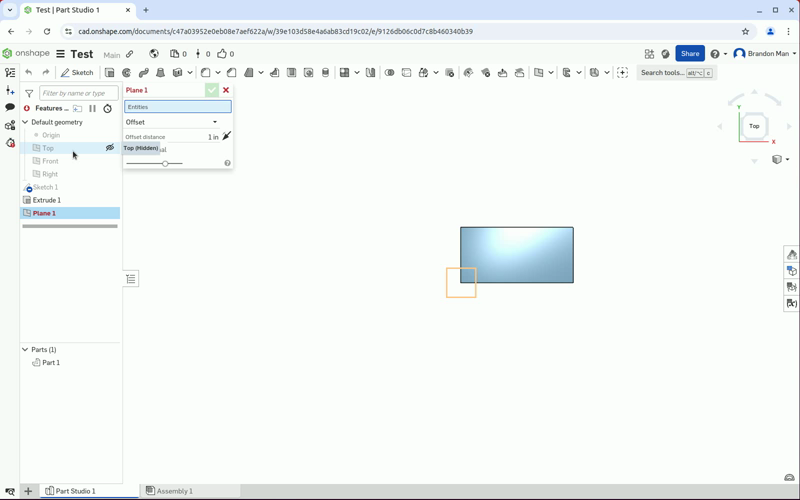
click(73, 150)
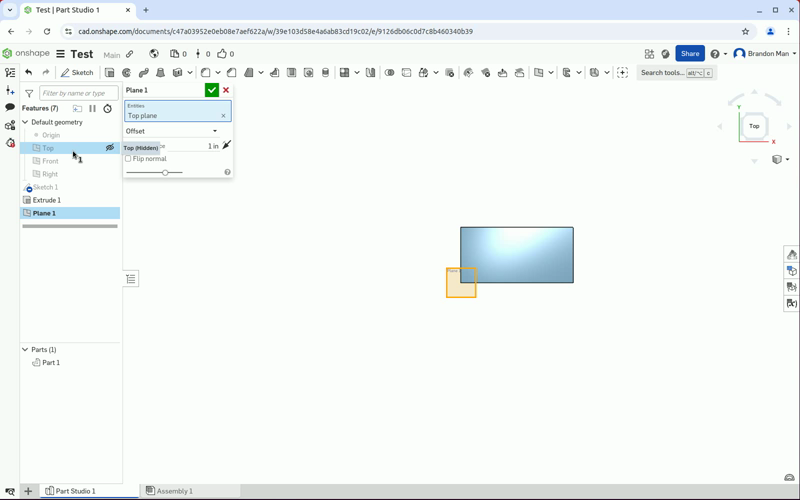
key(tab, 2)
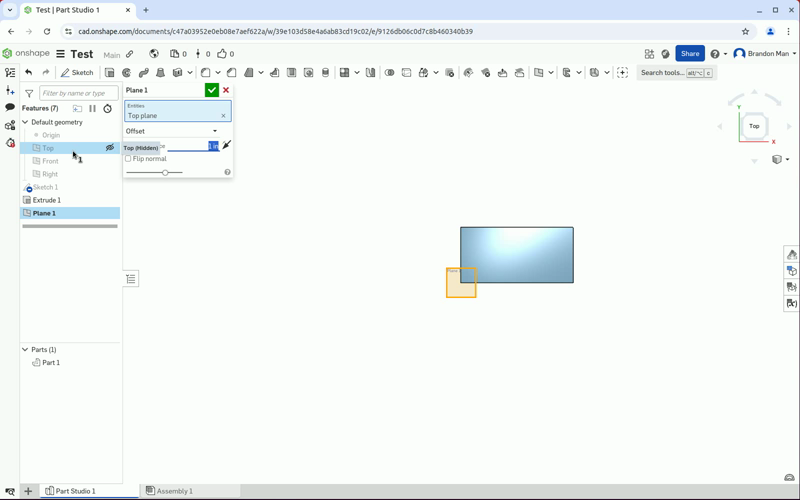
text(5.792)
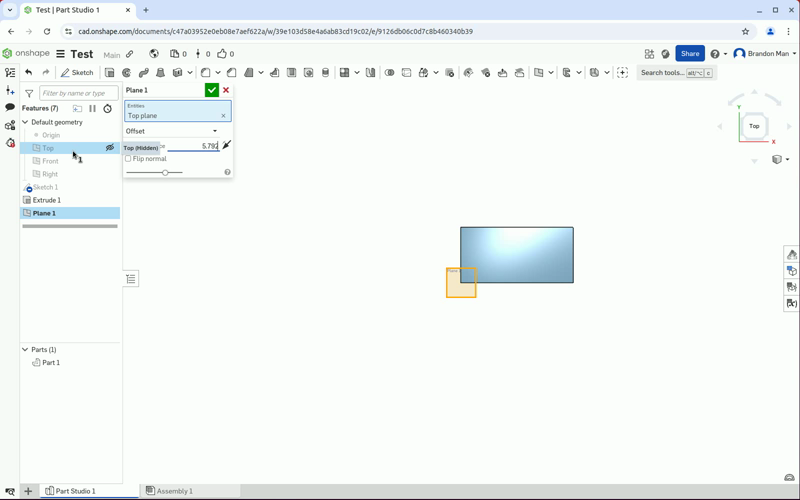
key(enter, 2)
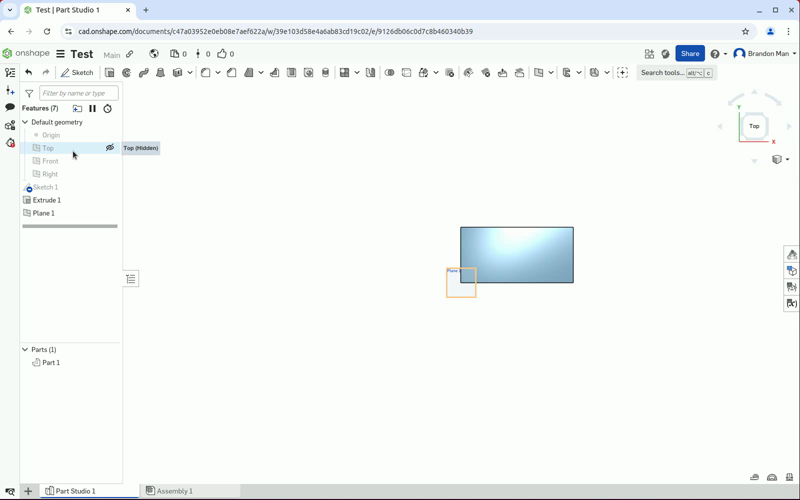
key(shift+s)
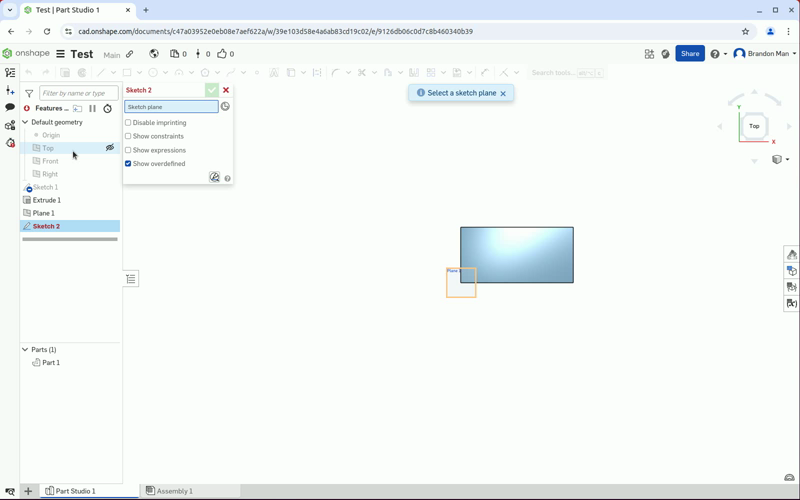
mouse_move(73, 215)
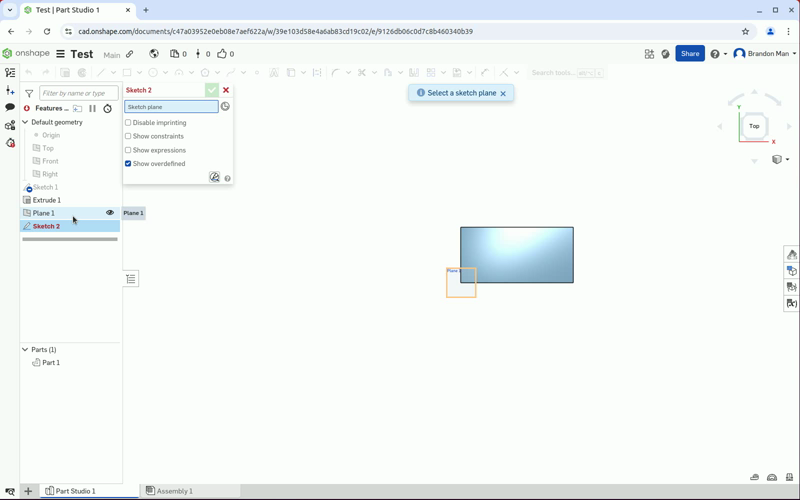
click(73, 215)
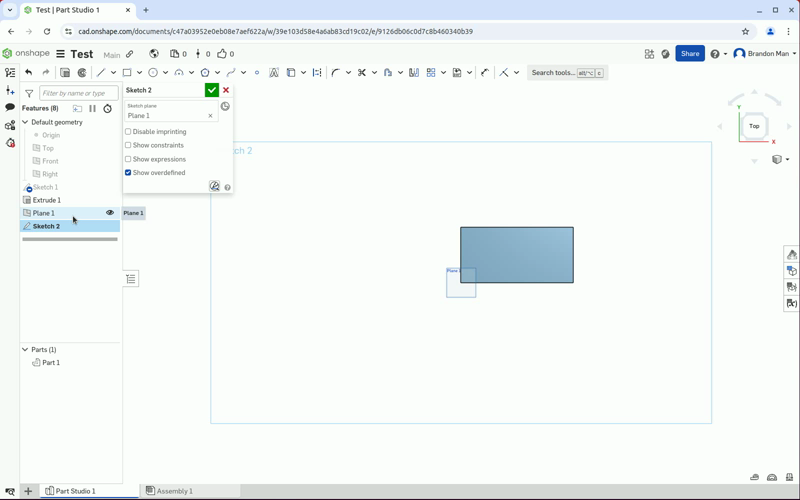
mouse_move(73, 352)
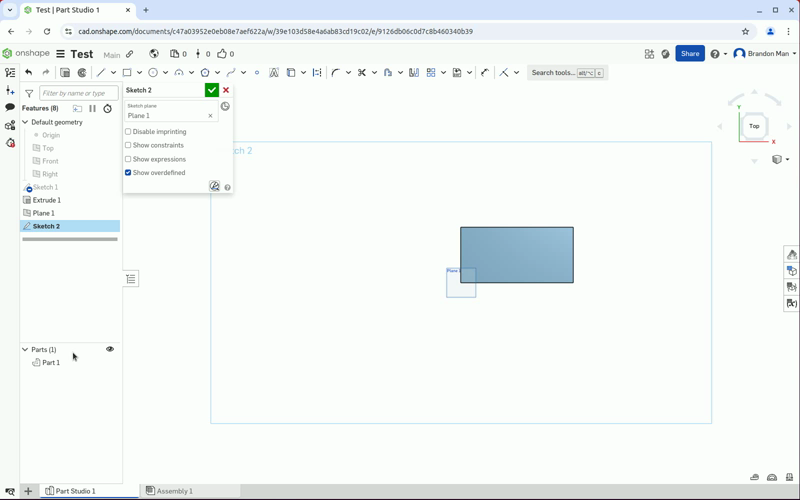
key(y)
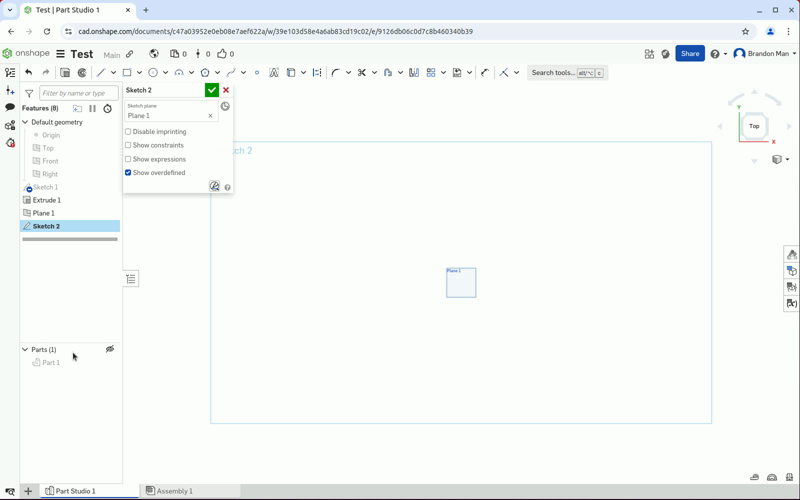
key(l)
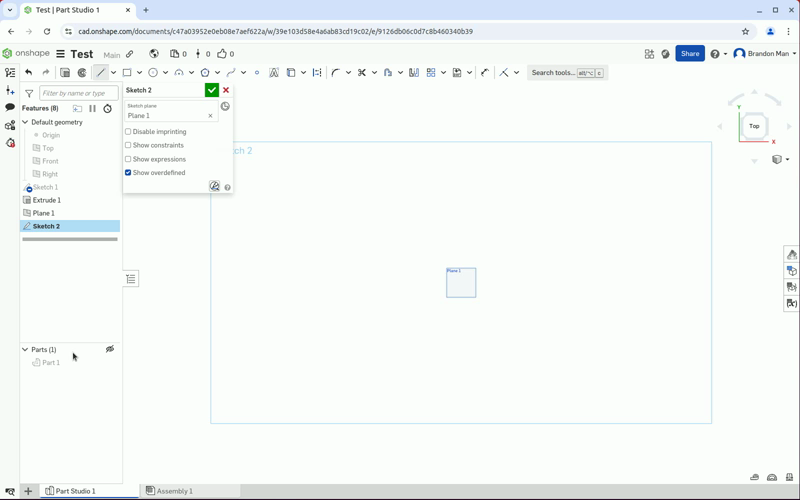
key_down(shift)
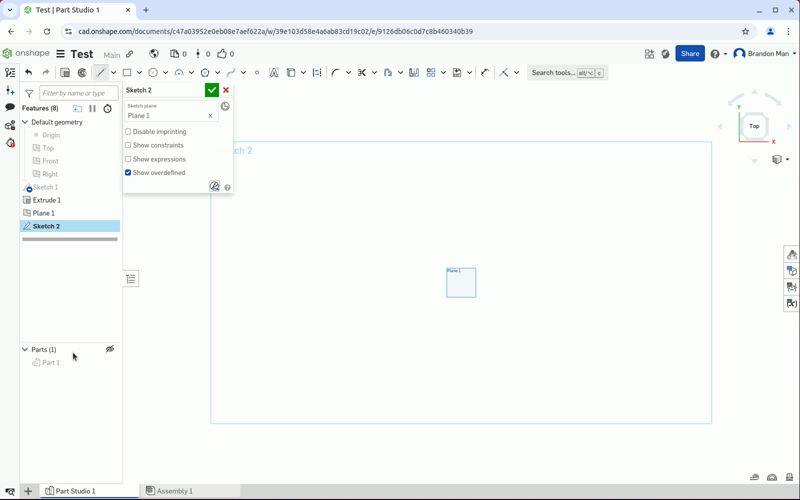
mouse_move(468, 276)
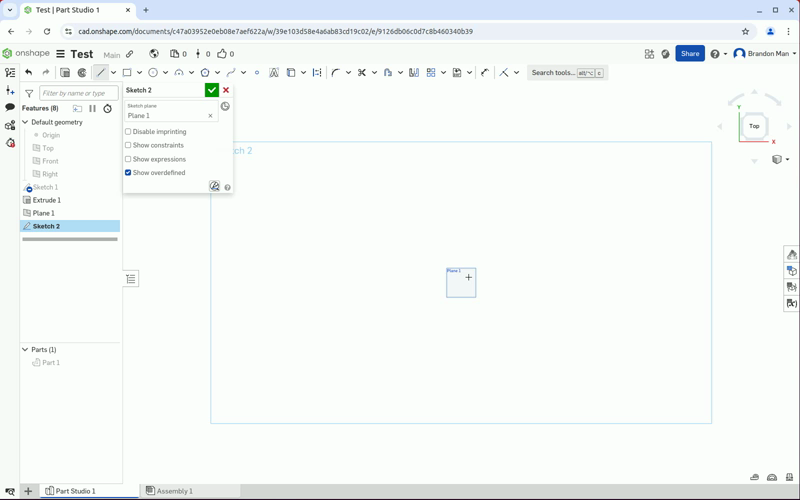
click(468, 276)
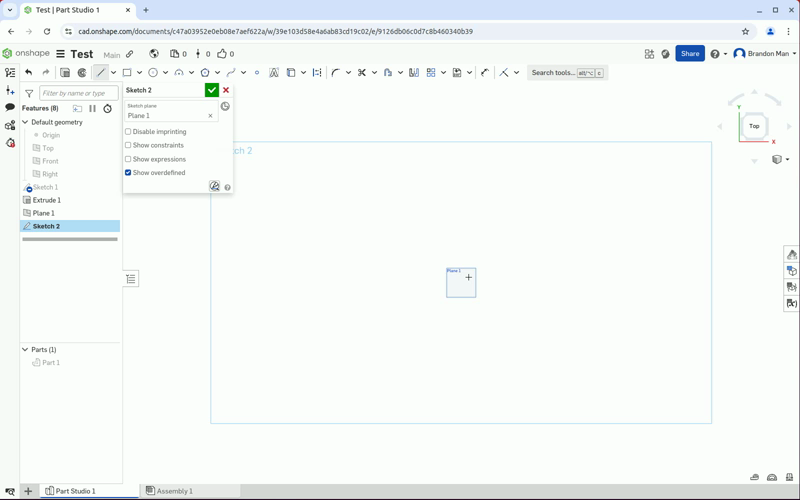
key_up(shift)
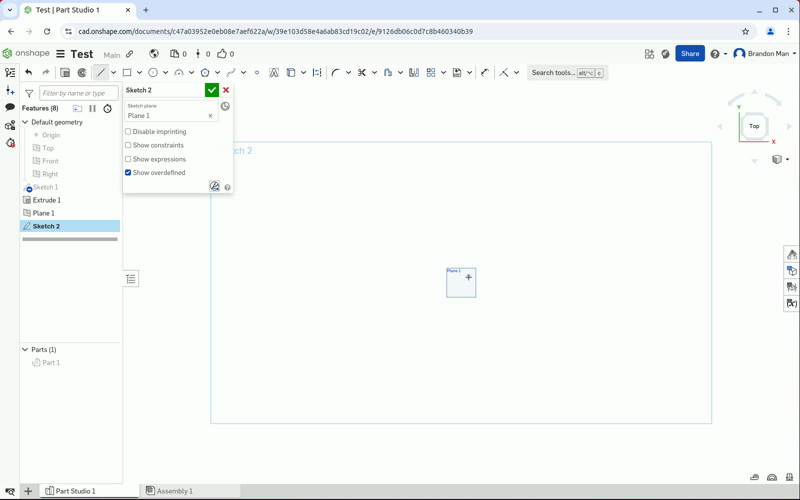
key_down(shift)
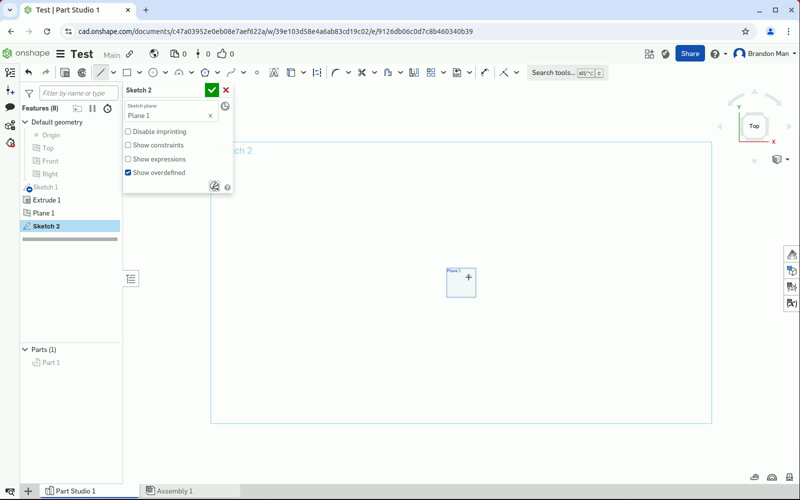
mouse_move(543, 276)
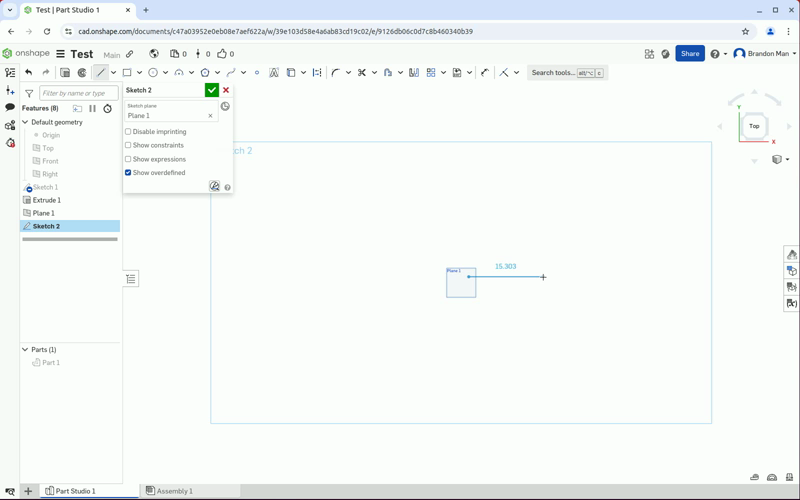
click(543, 276)
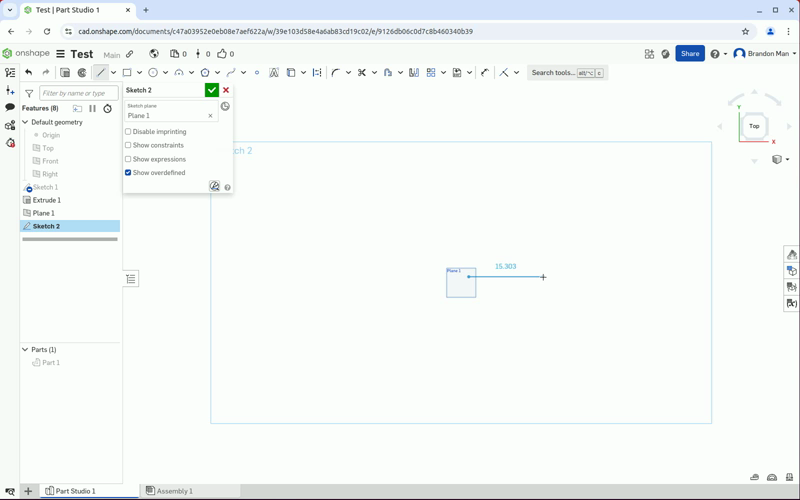
key_up(shift)
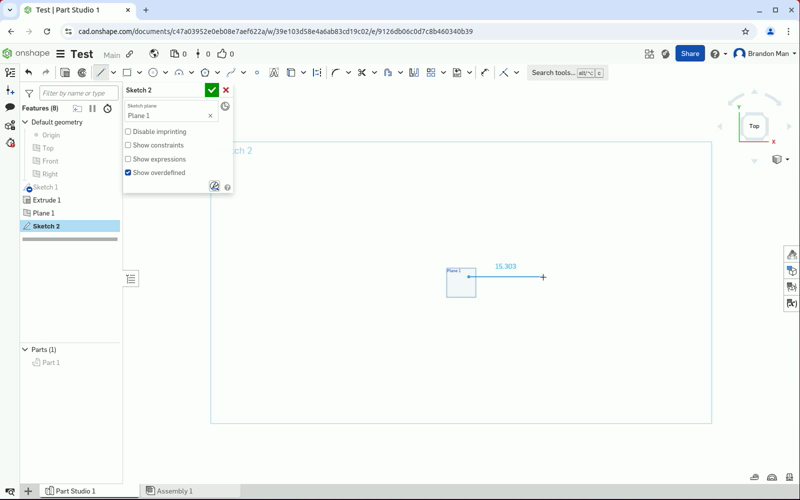
key_down(shift)
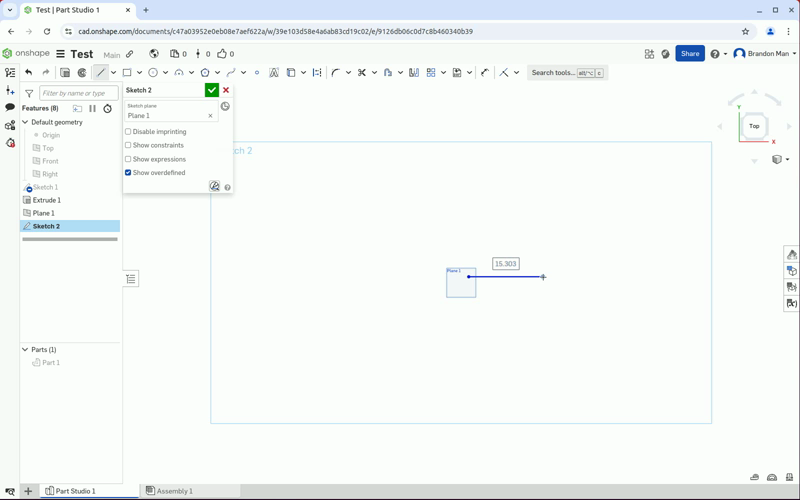
mouse_move(573, 276)
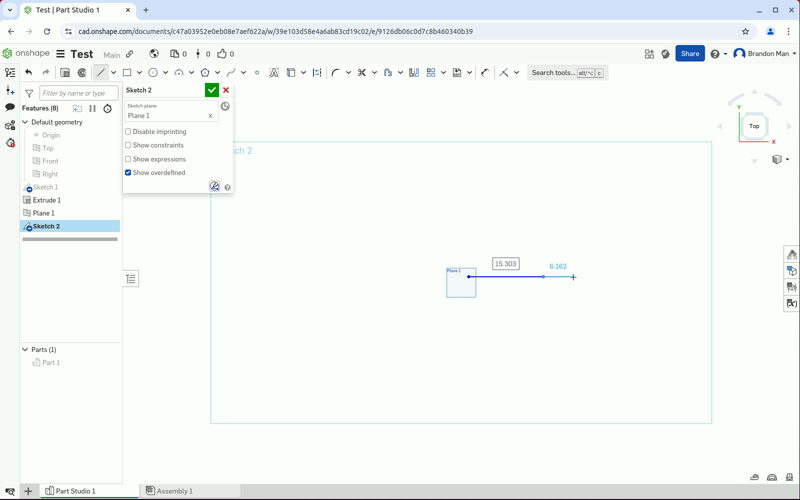
mouse_move(543, 234)
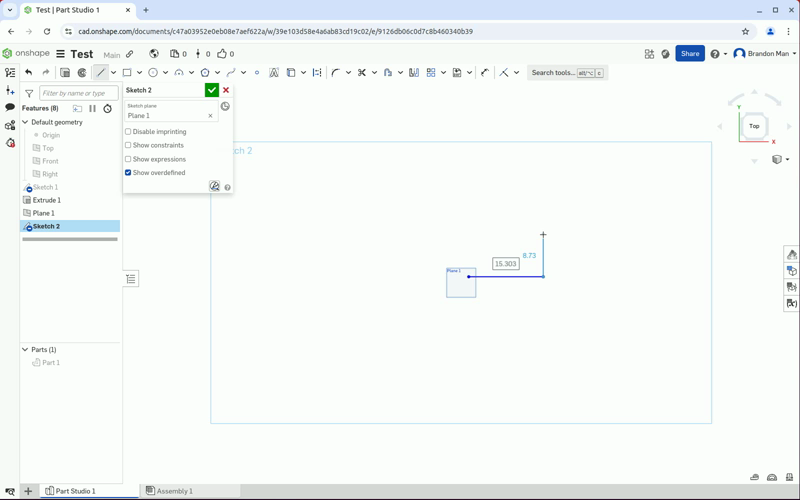
click(543, 234)
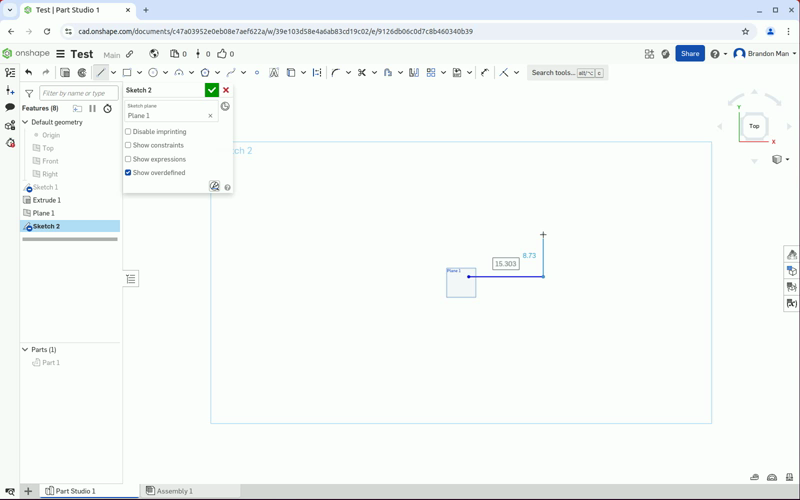
key_up(shift)
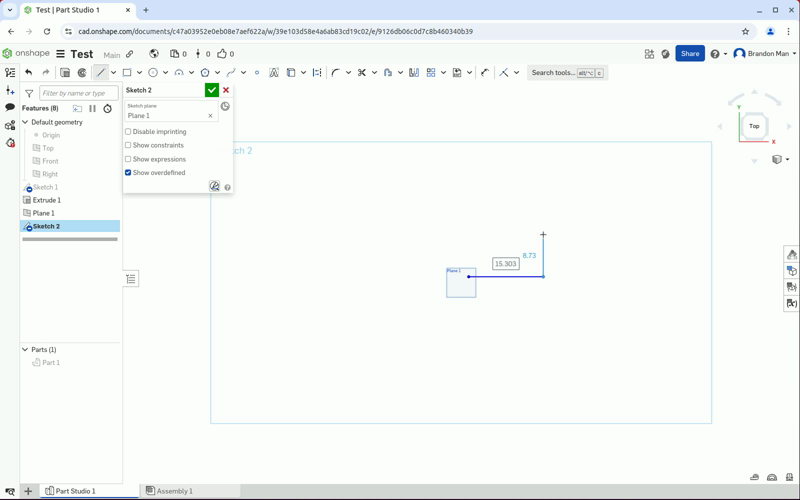
key_down(shift)
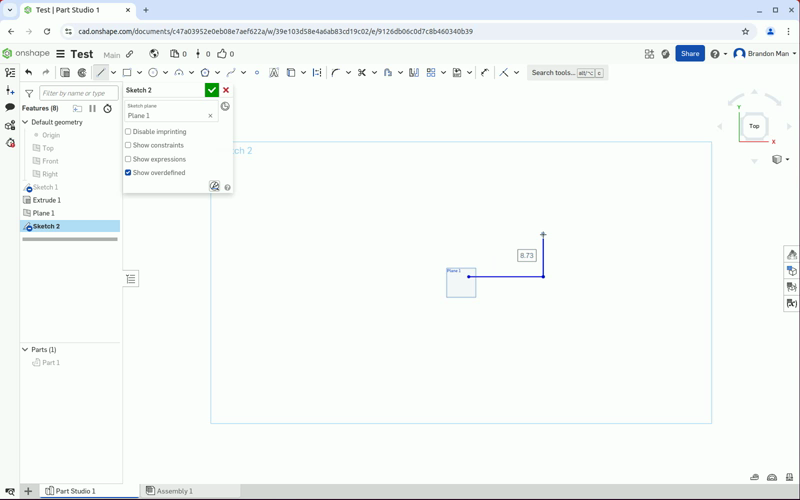
mouse_move(468, 234)
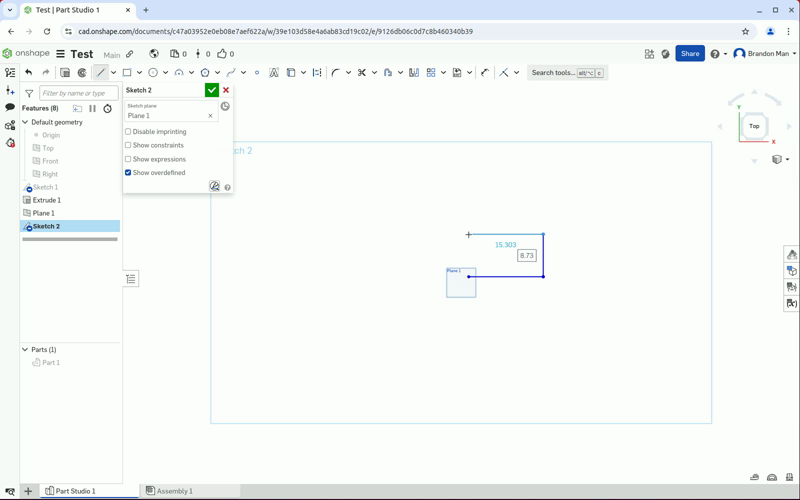
click(468, 234)
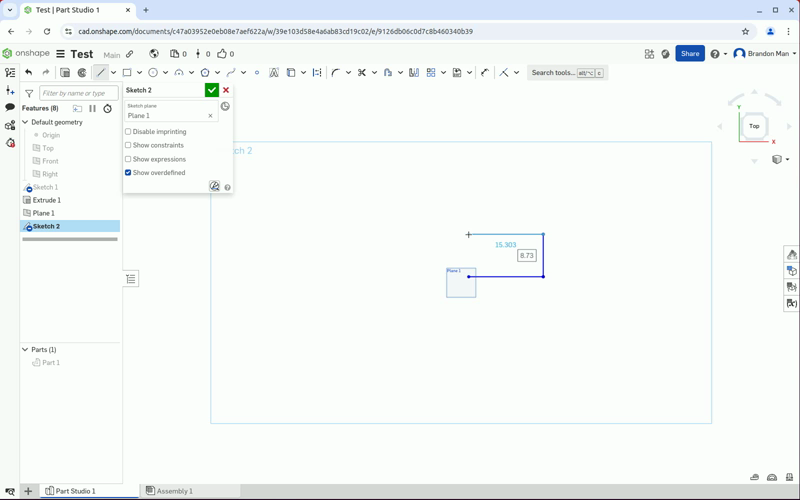
key_up(shift)
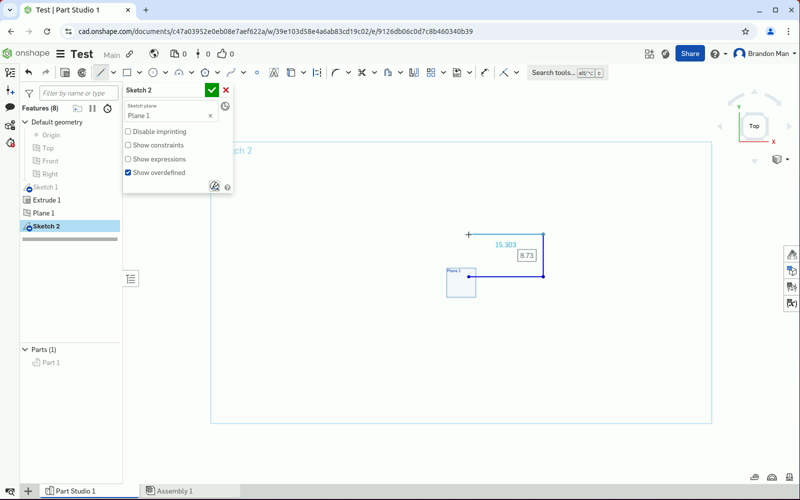
mouse_move(498, 234)
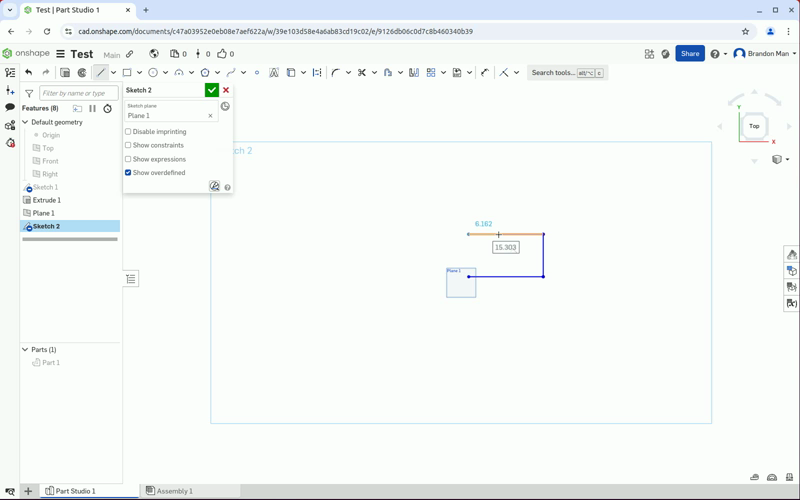
key_down(shift)
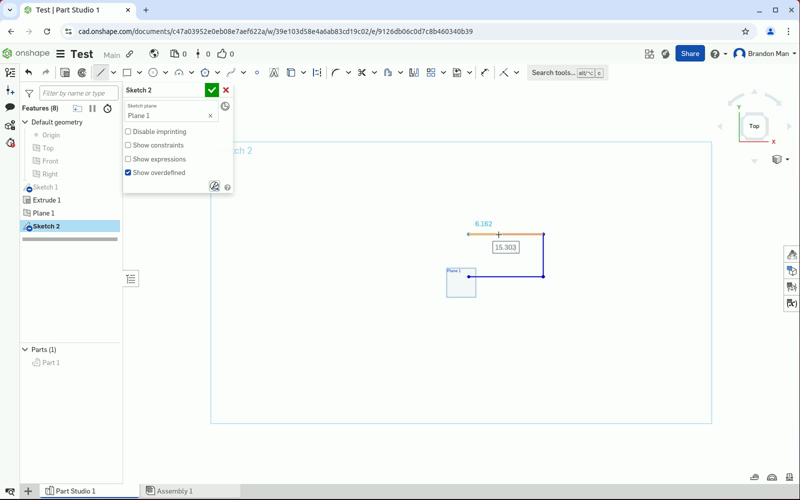
mouse_move(468, 276)
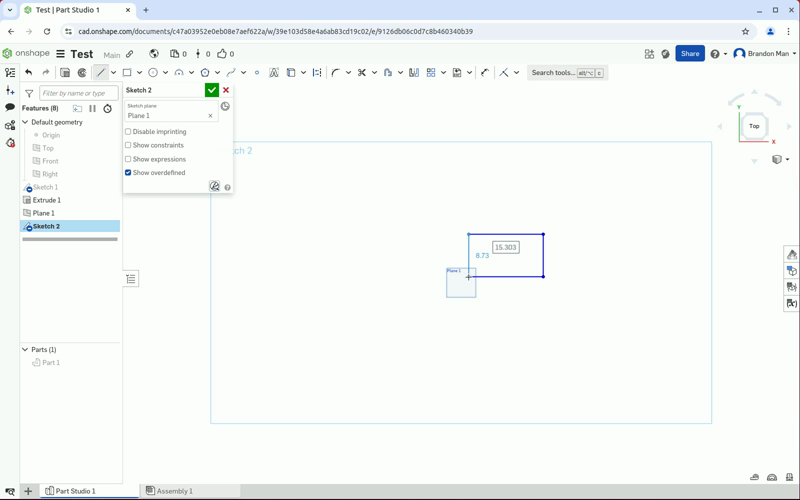
key_up(shift)
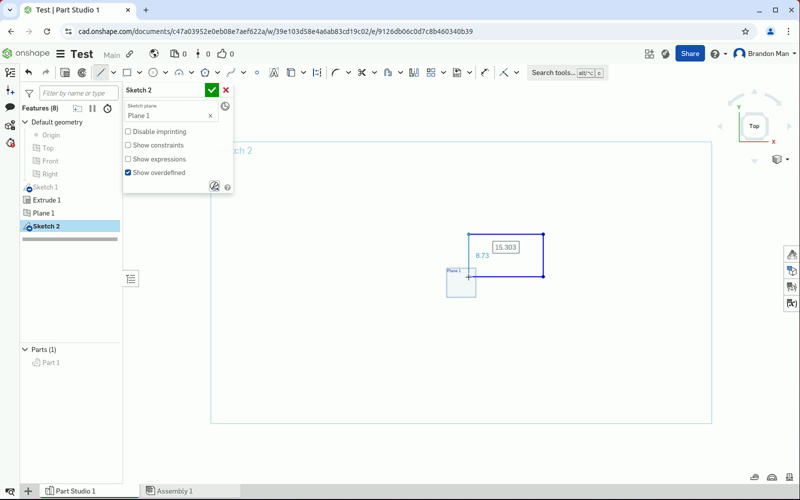
click(468, 276)
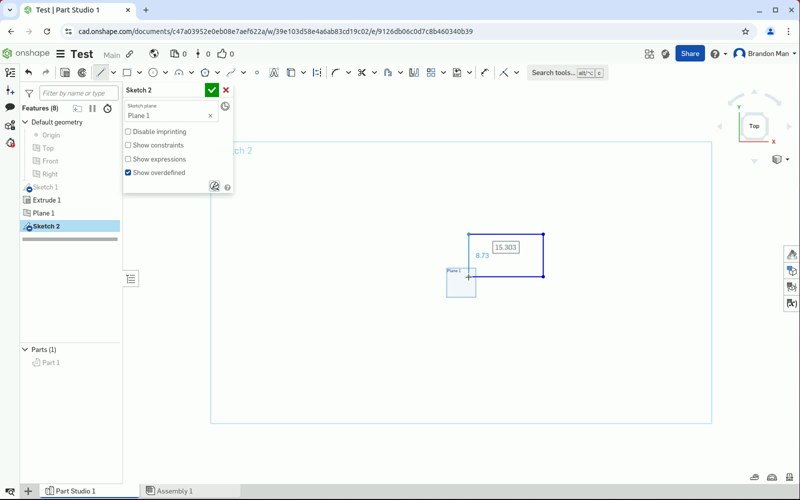
key(esc)
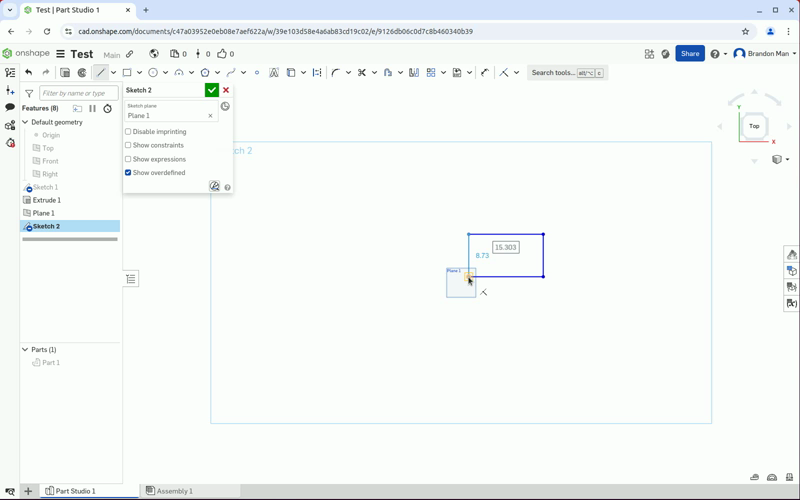
mouse_move(513, 249)
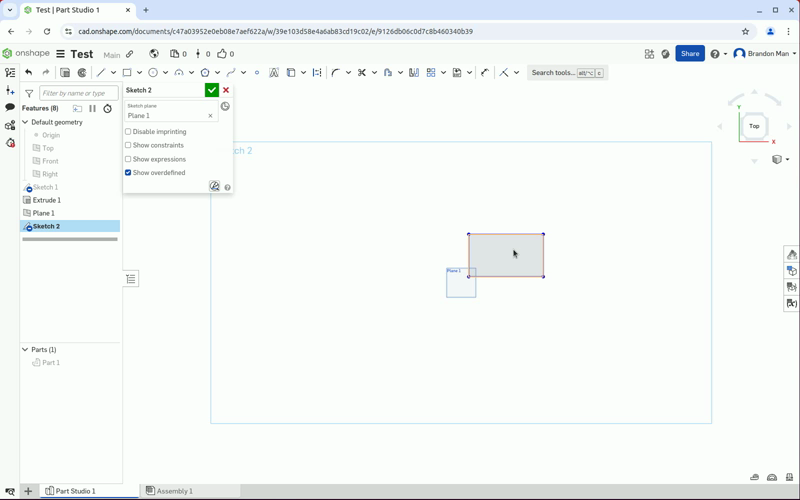
click(513, 249)
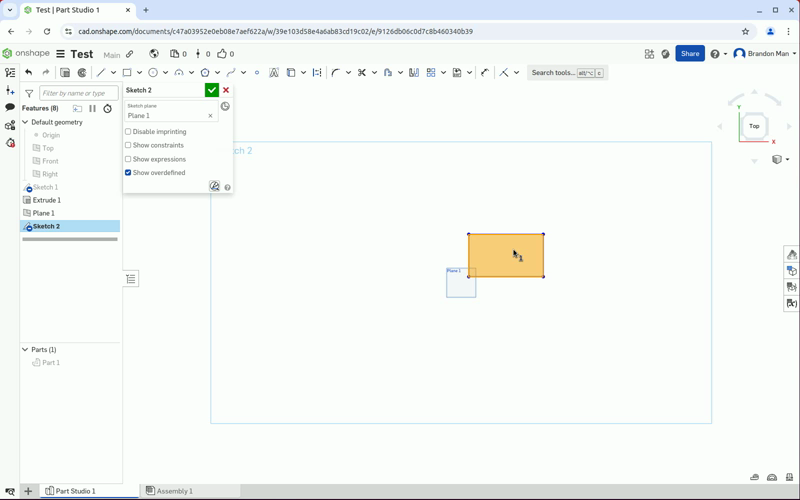
mouse_move(73, 352)
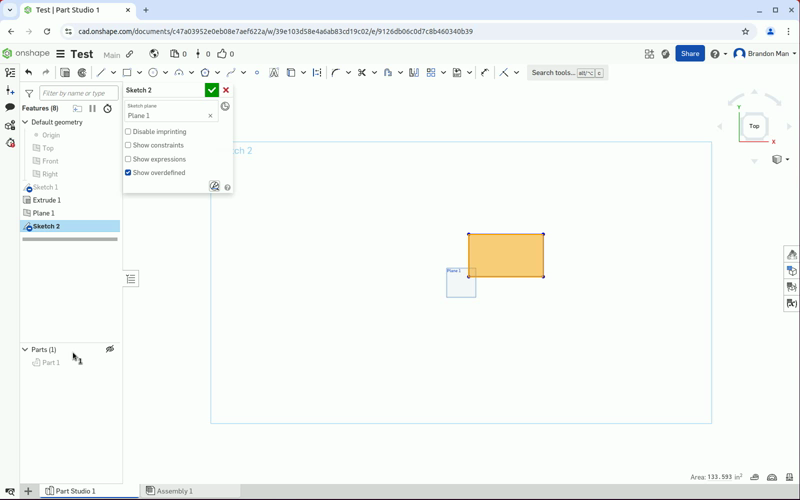
key(shift+y)
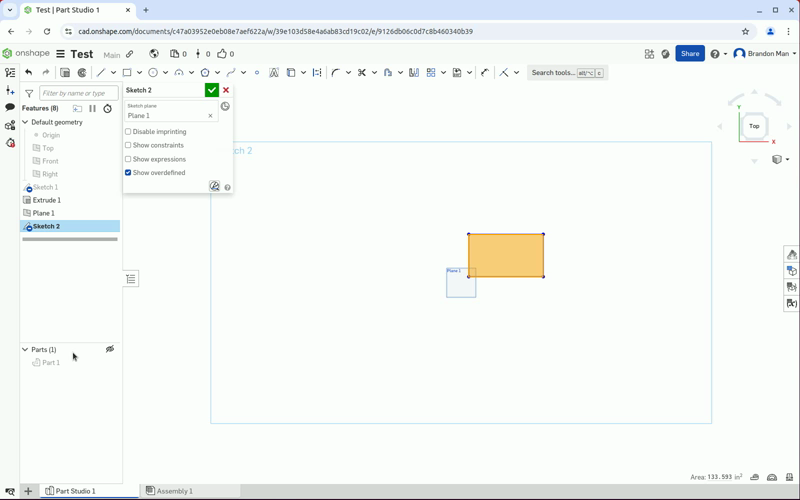
key(shift+e)
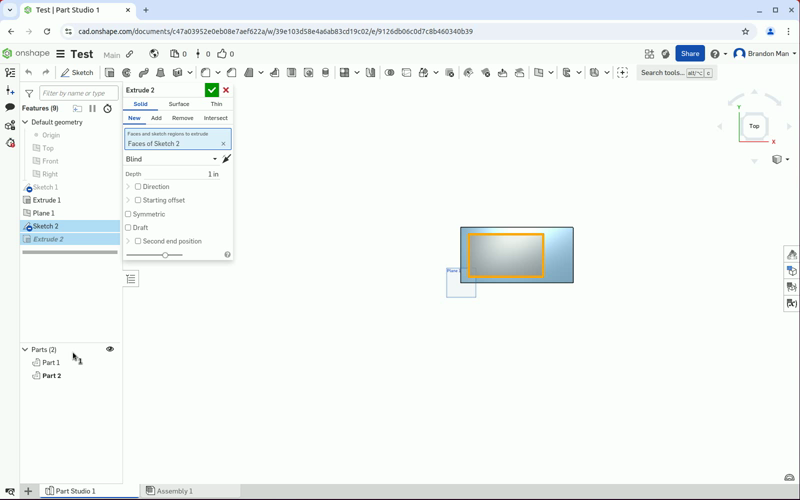
mouse_move(143, 106)
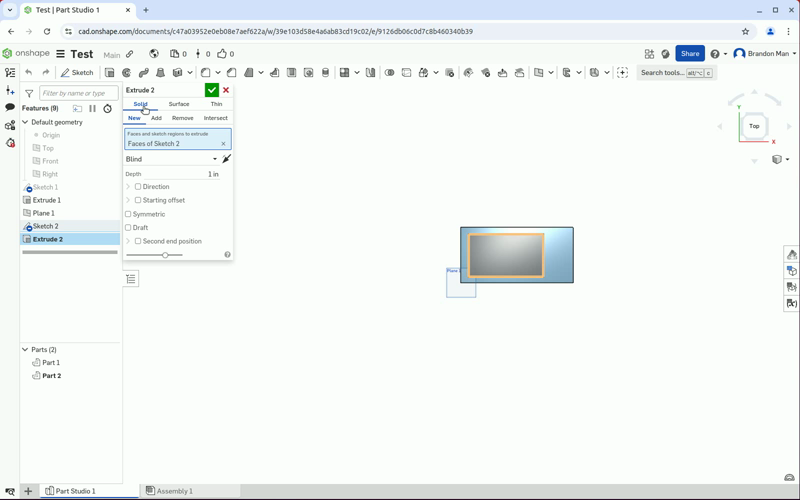
click(143, 106)
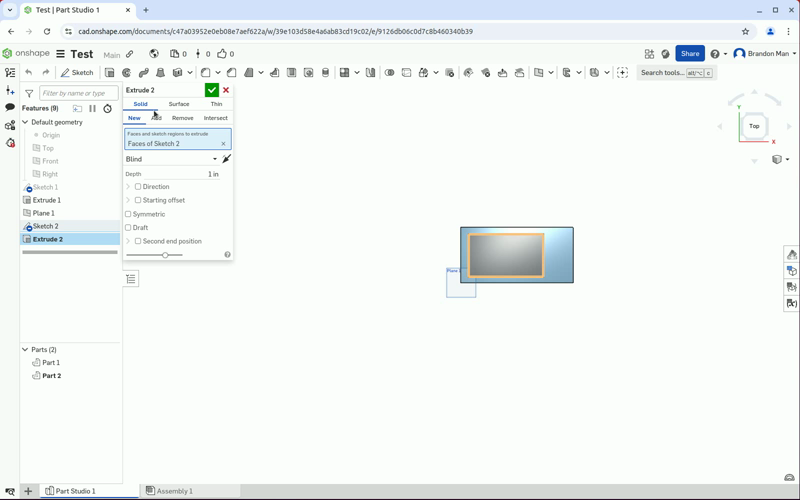
mouse_move(186, 120)
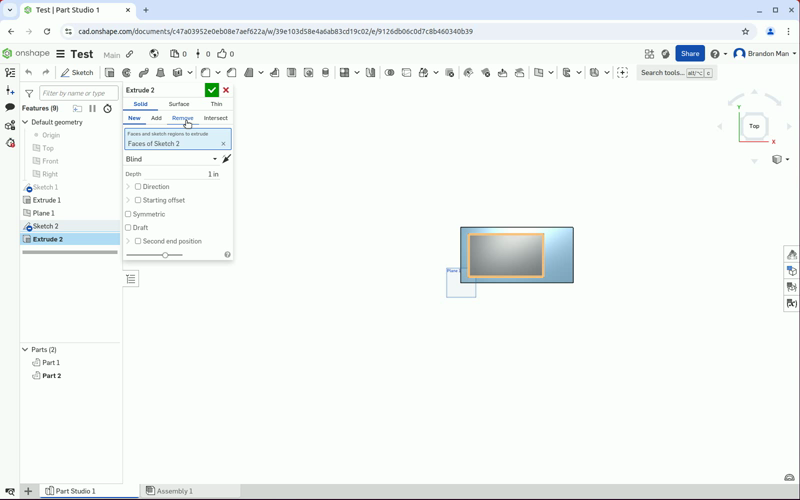
click(186, 120)
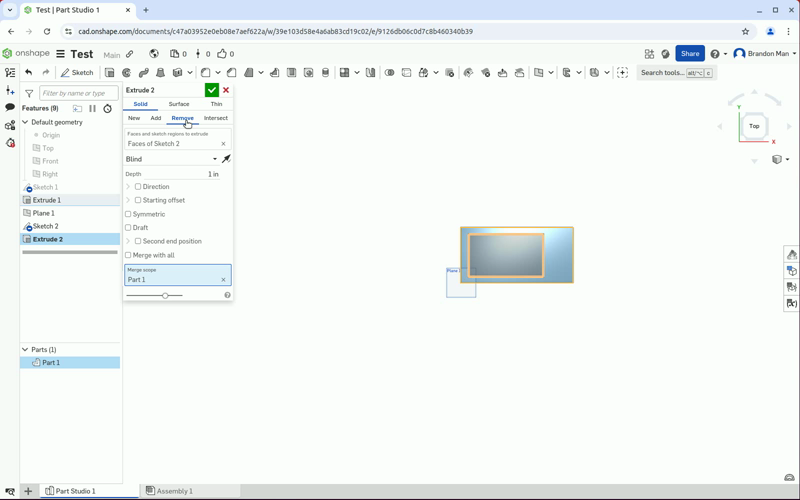
key(tab, 4)
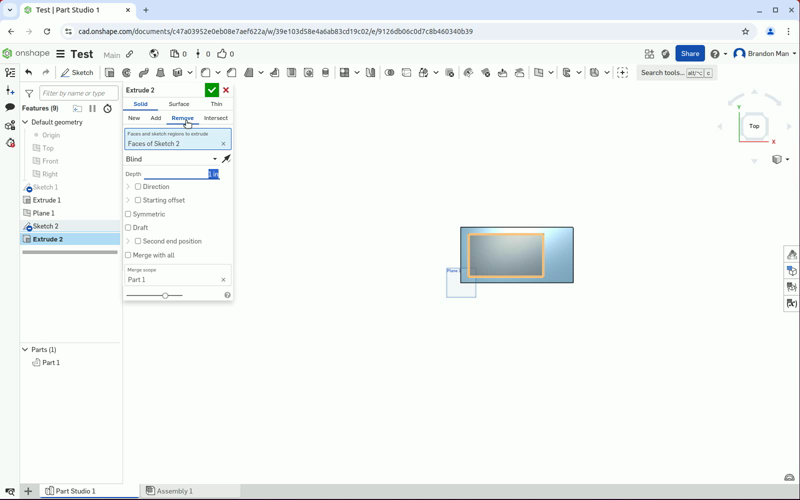
text(3.851)
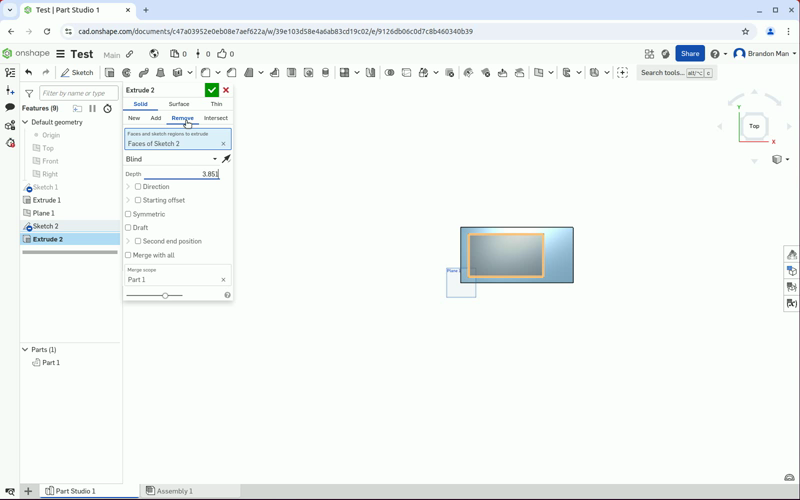
key(tab, 6)
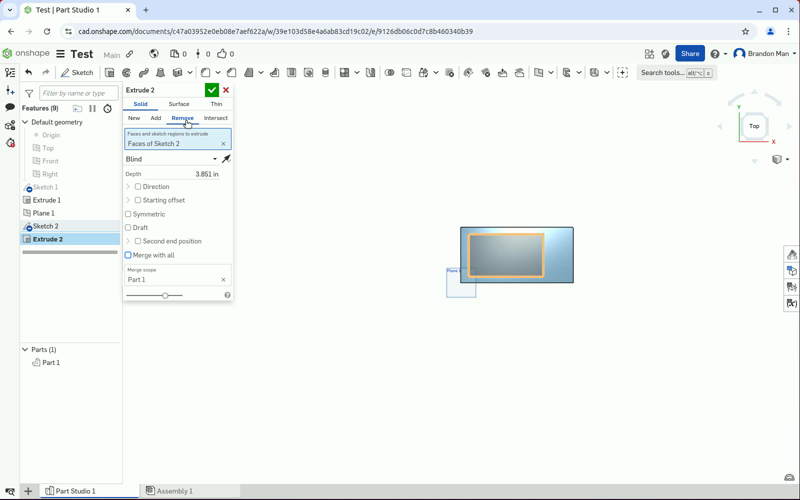
key(space)
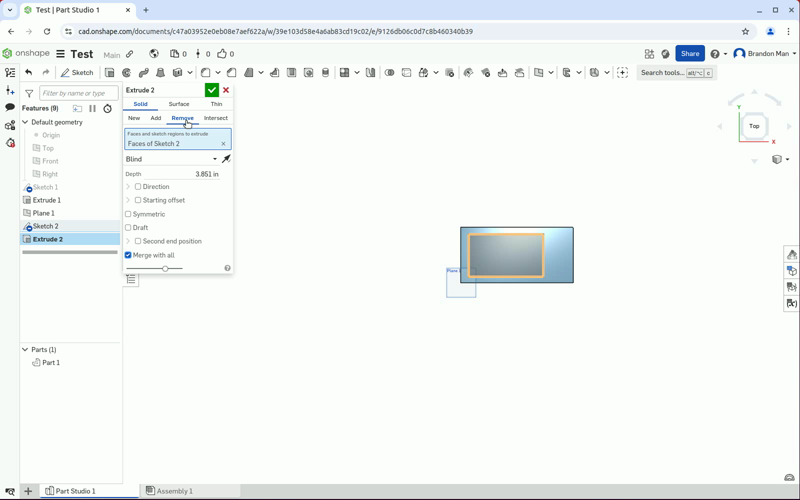
key(enter)
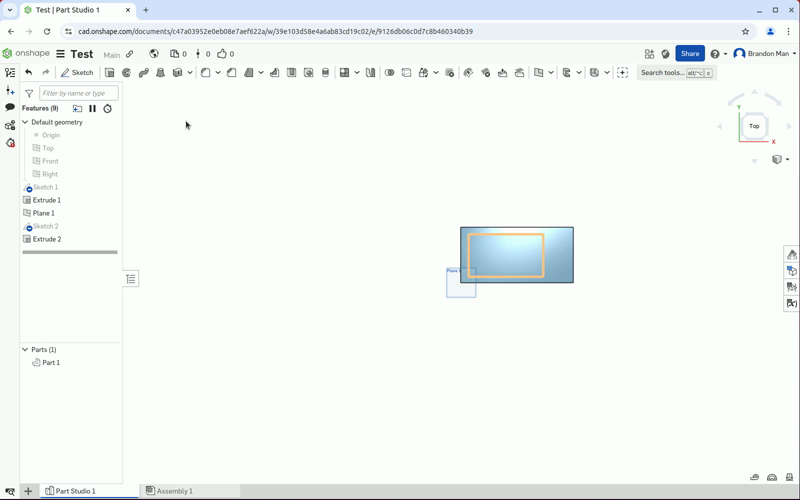
key(shift+h)
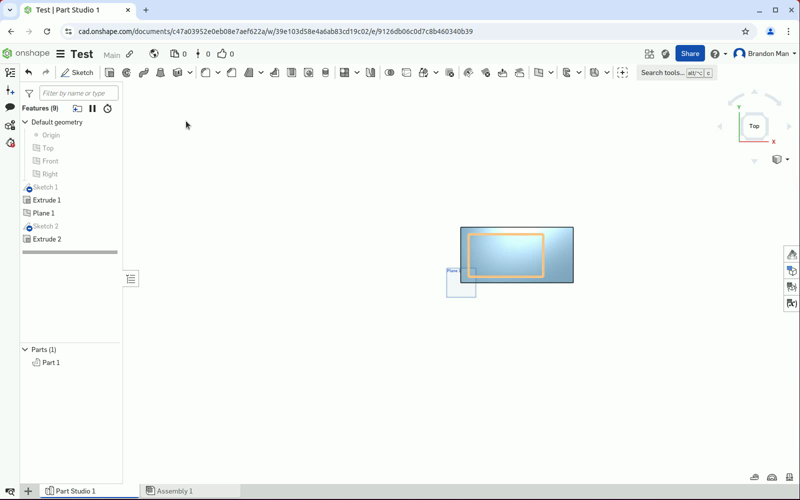
key(shift+h)
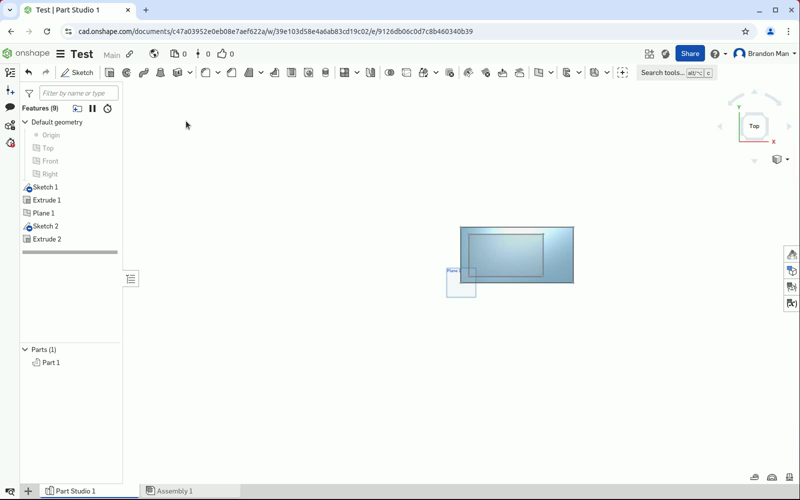
key(shift+7)
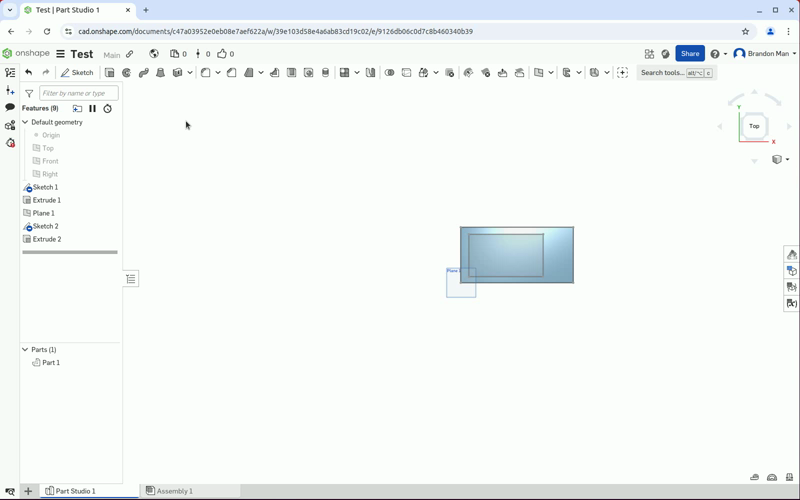
key(up, 3)
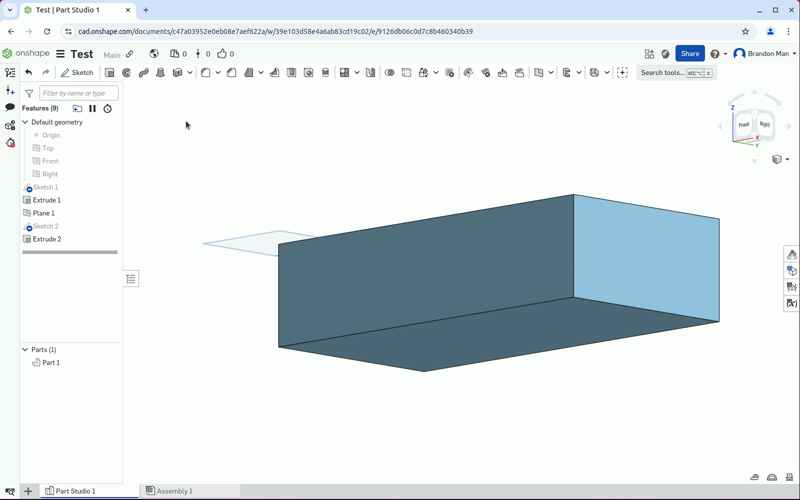
key(left, 3)
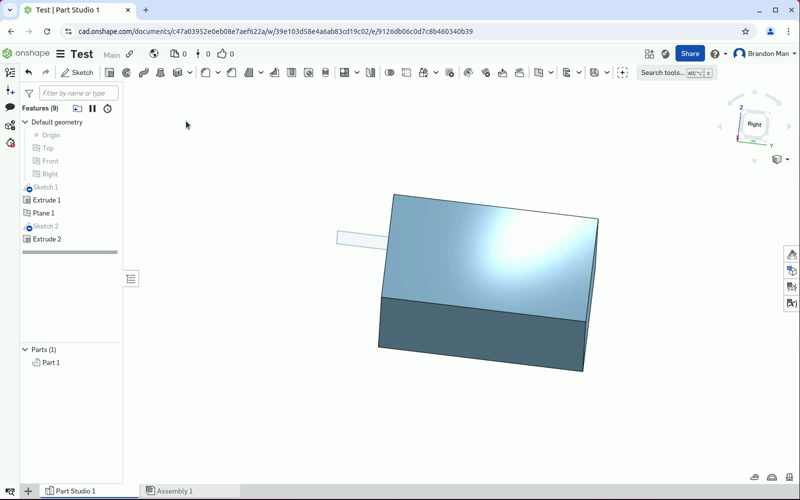
key(right, 3)
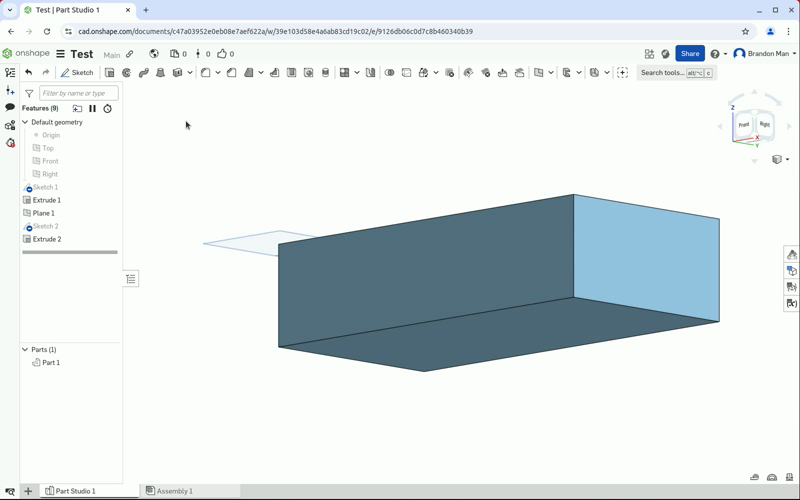
key(down, 3)
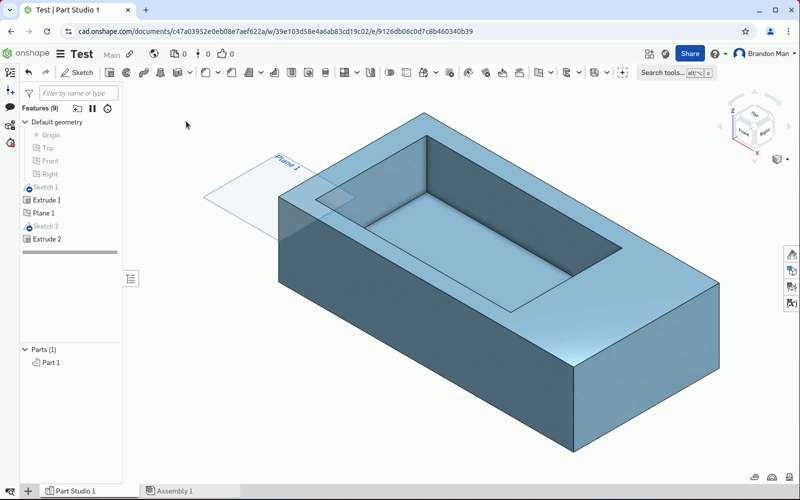
mouse_move(73, 189)
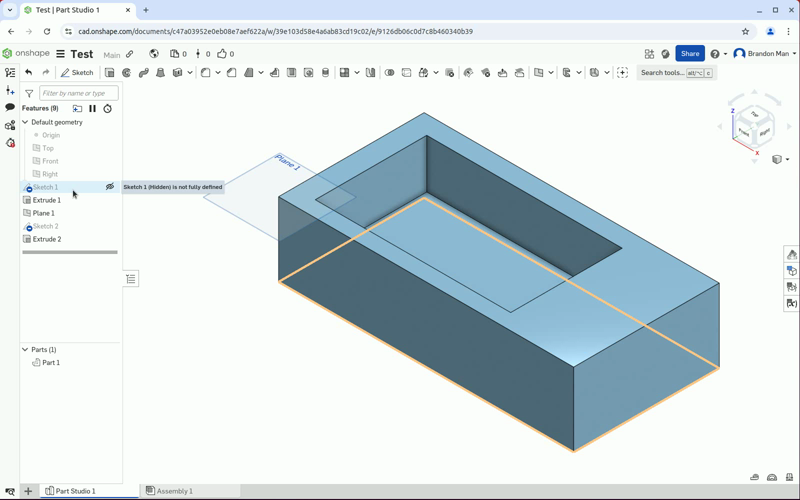
click(73, 189)